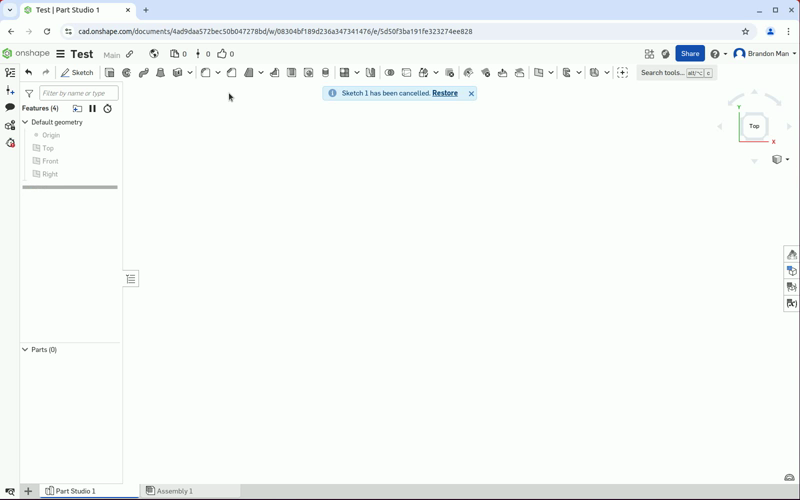
key(shift+h)
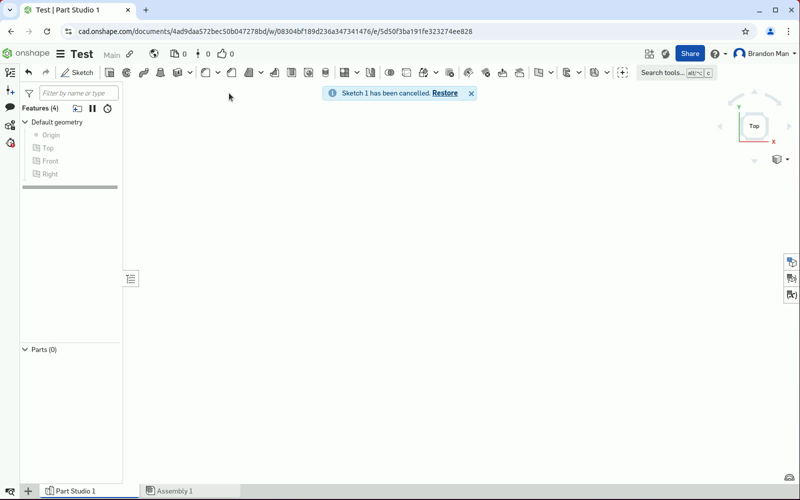
key(shift+s)
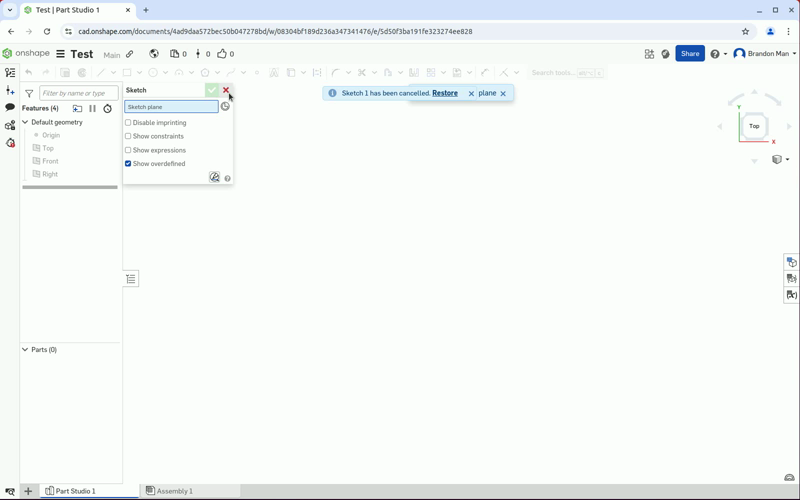
mouse_move(73, 150)
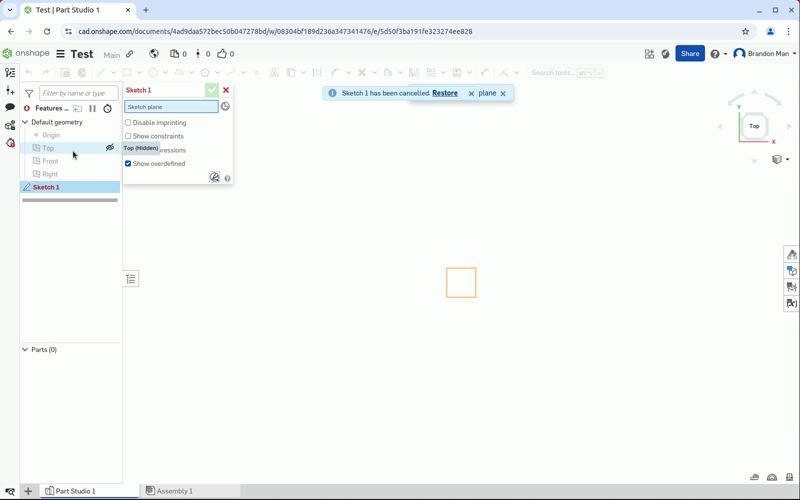
click(73, 150)
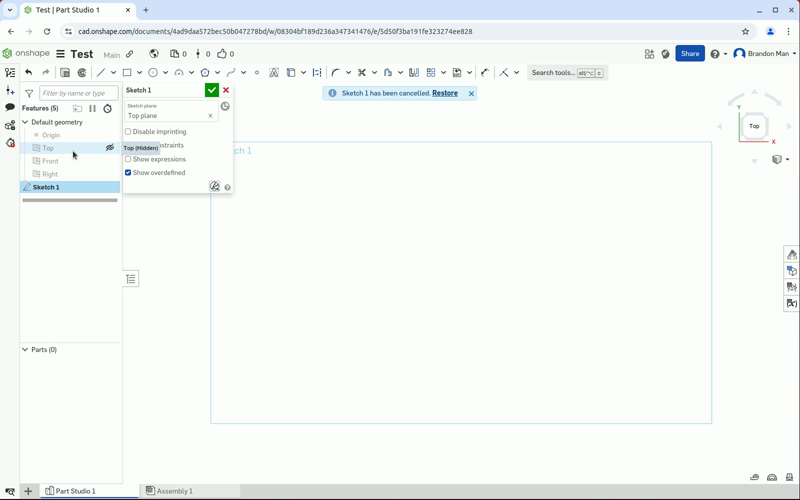
mouse_move(73, 352)
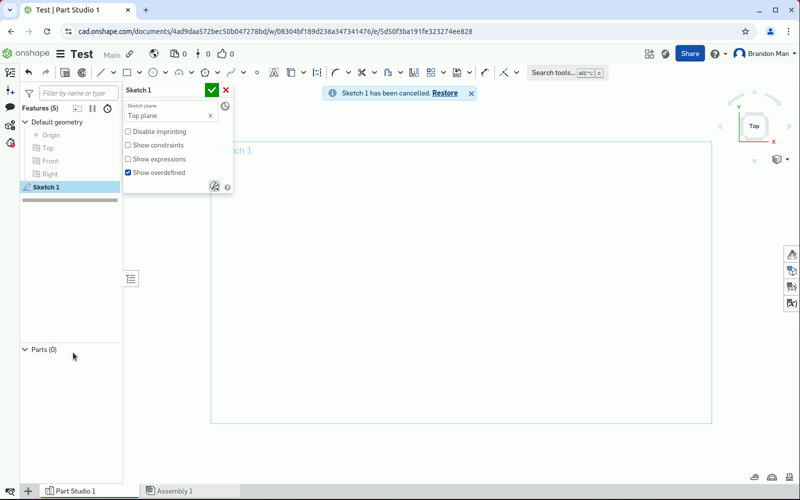
key(y)
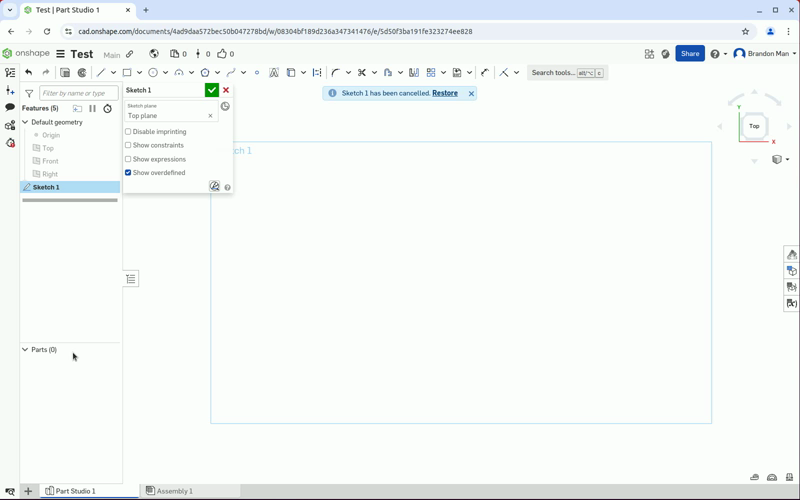
key(c)
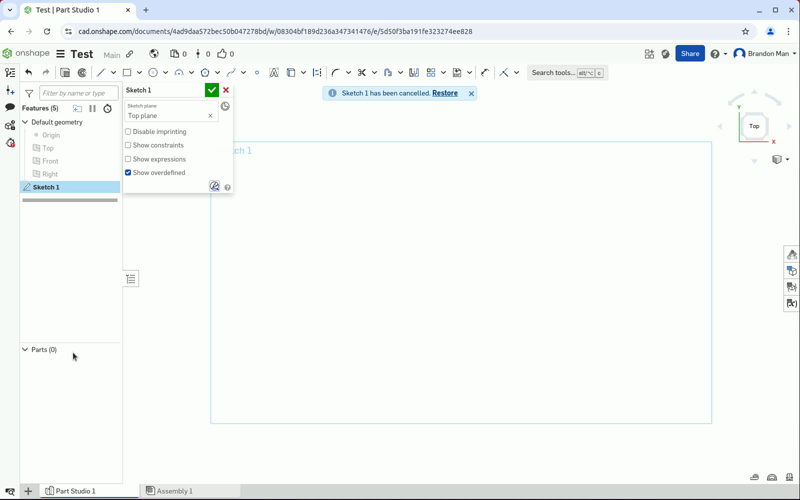
key_down(shift)
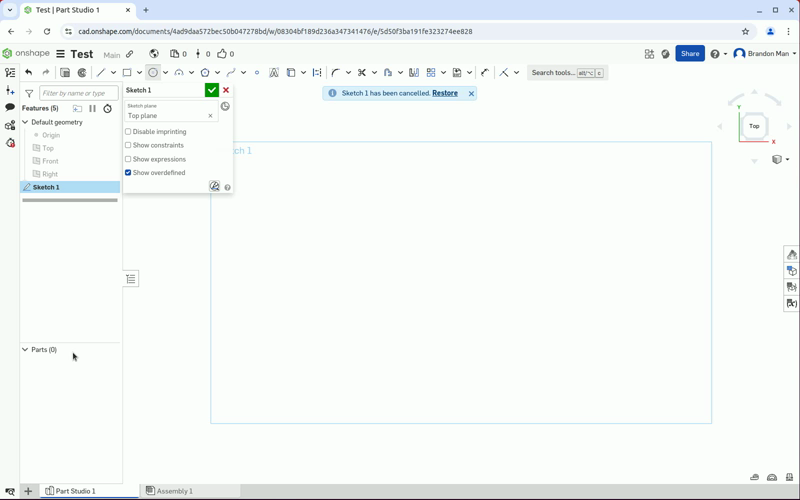
mouse_move(461, 282)
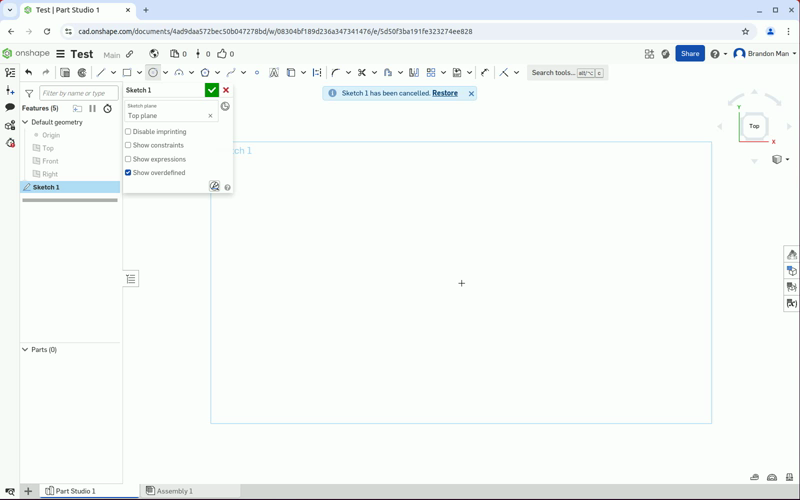
click(461, 282)
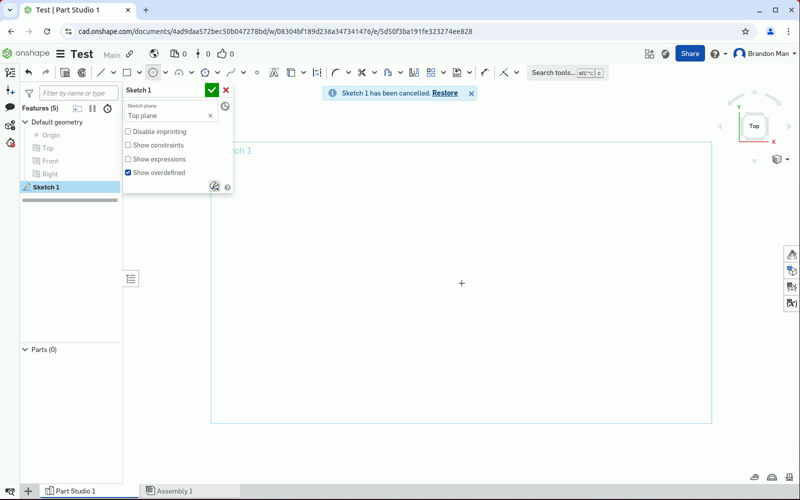
key_up(shift)
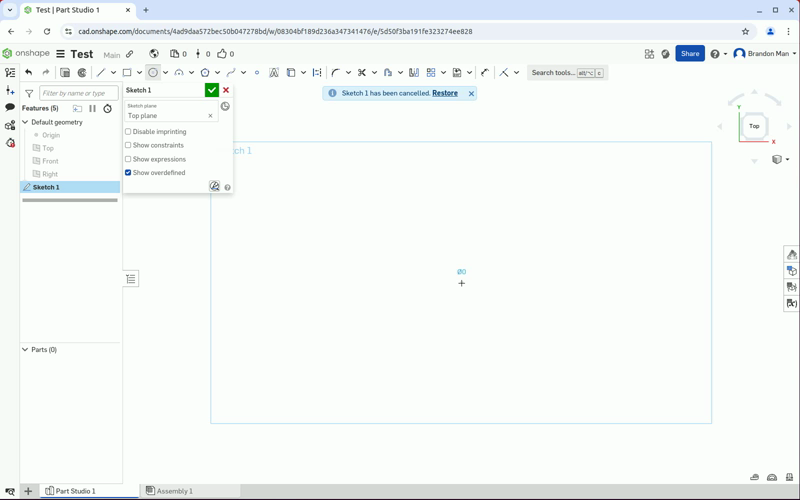
mouse_move(479, 282)
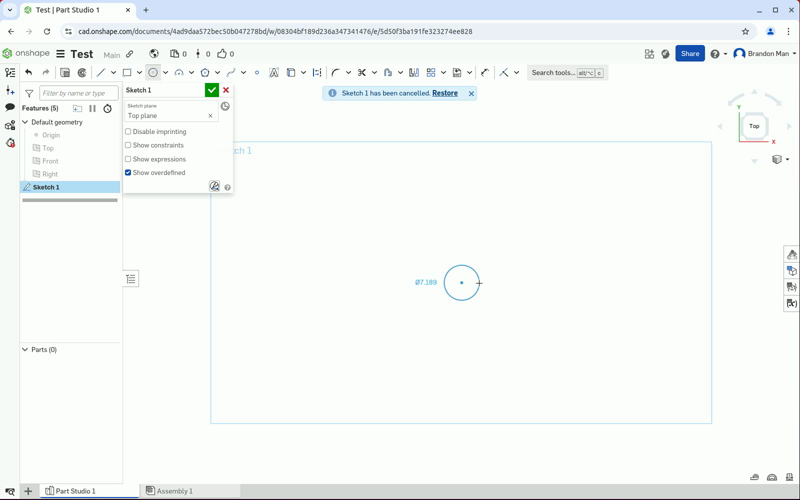
click(479, 282)
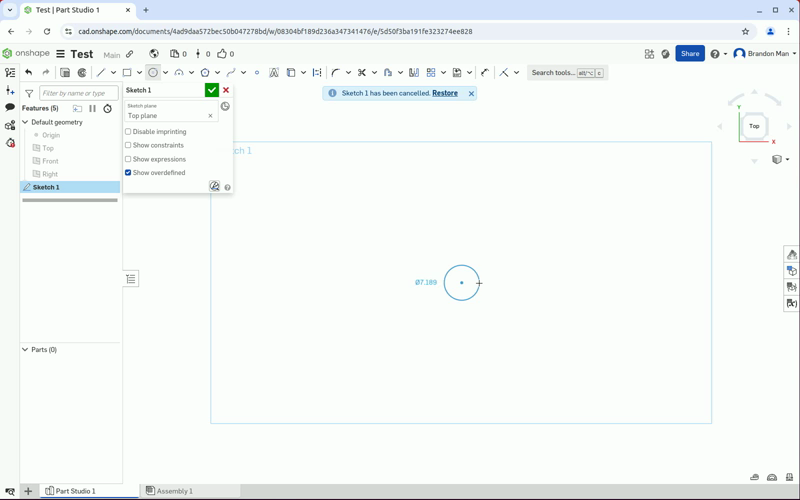
key(esc)
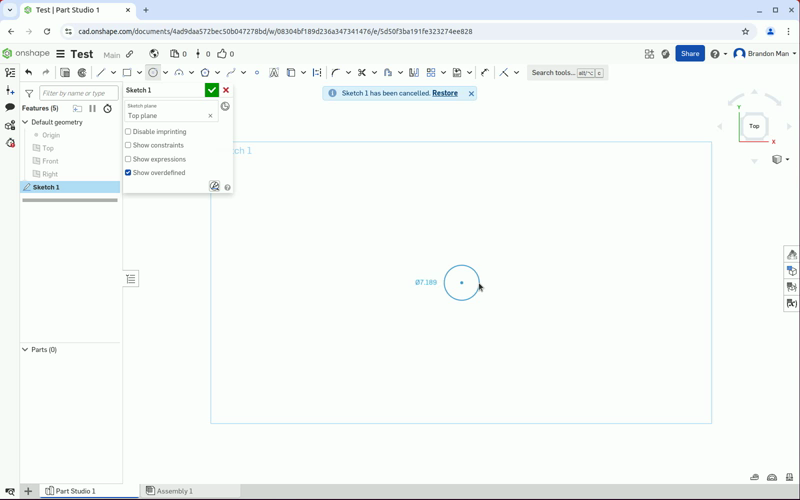
mouse_move(461, 284)
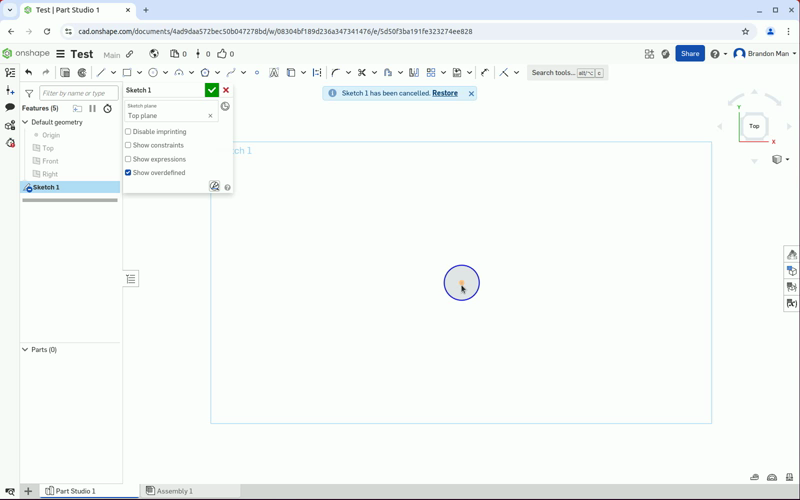
scroll(6)
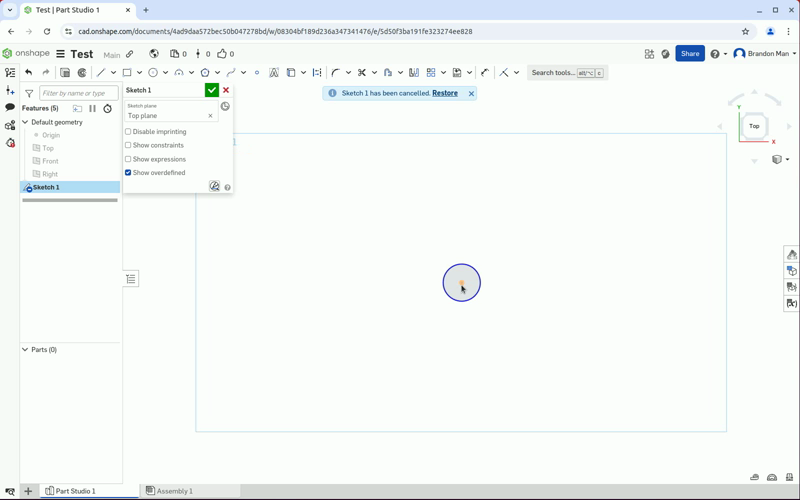
scroll(6)
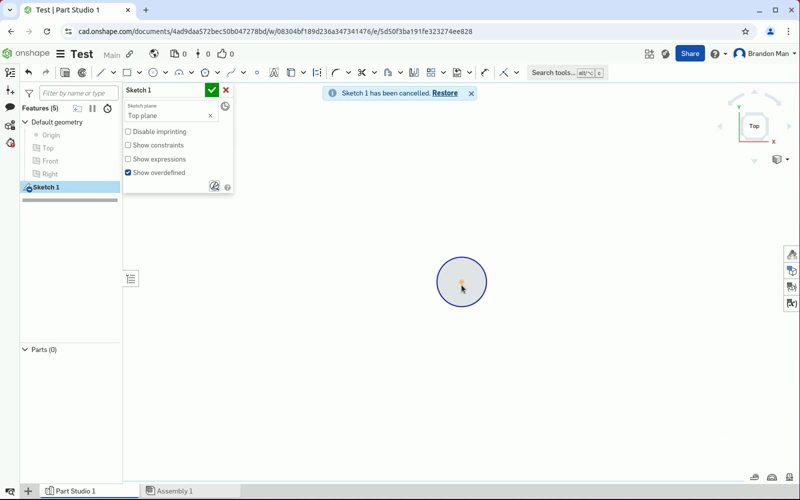
scroll(6)
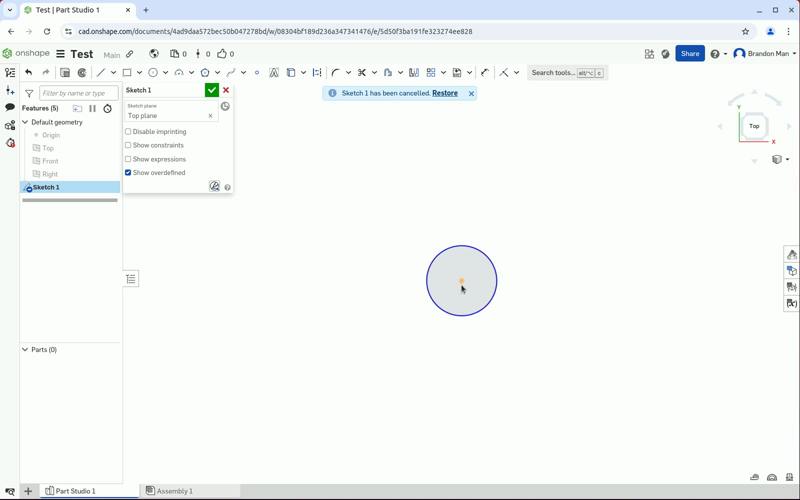
scroll(6)
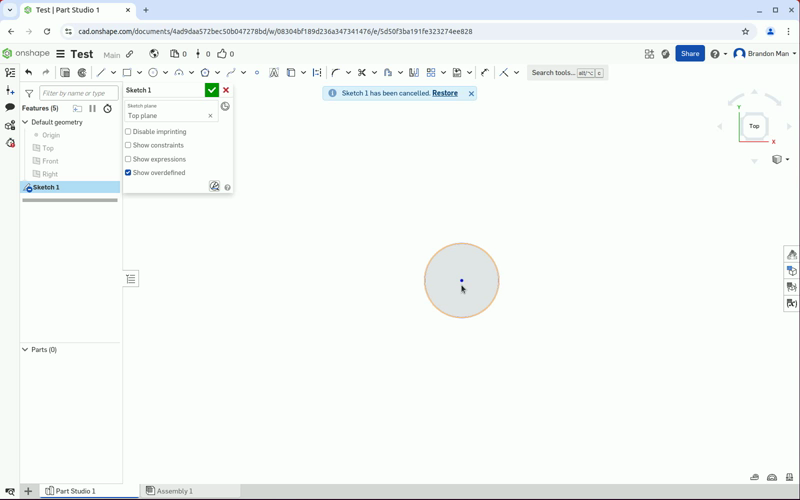
scroll(6)
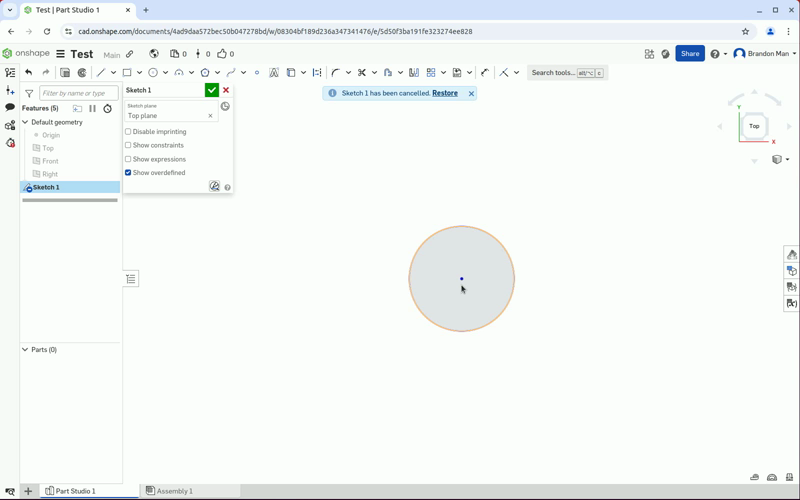
scroll(6)
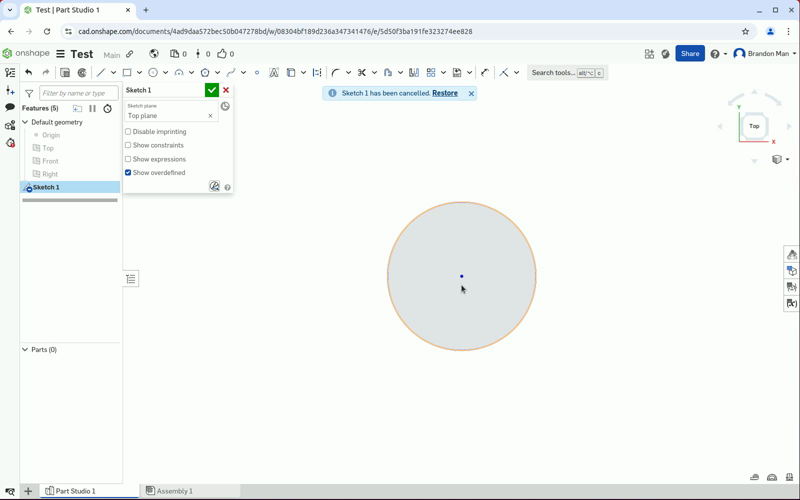
scroll(6)
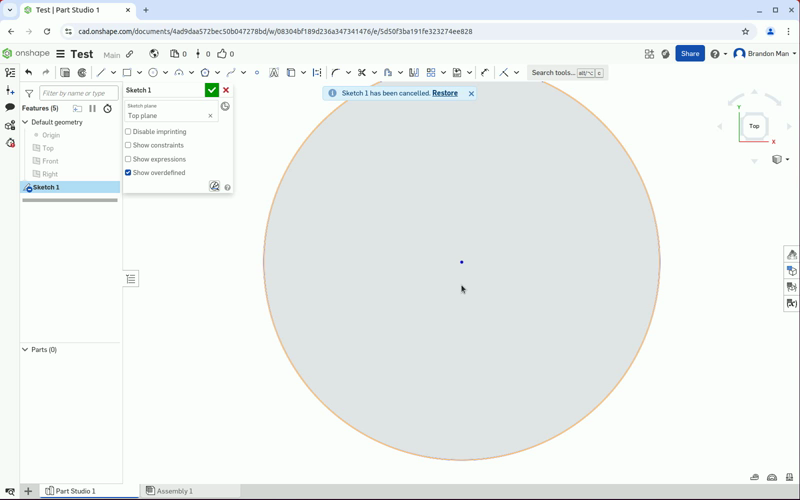
click(461, 284)
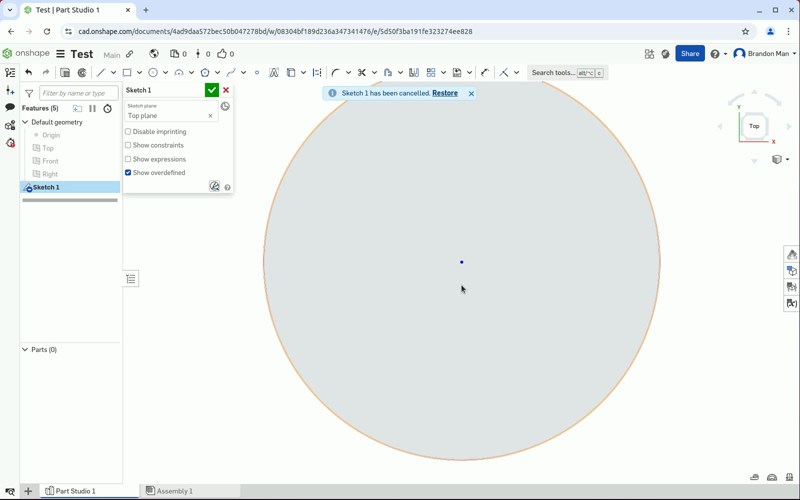
scroll(-6)
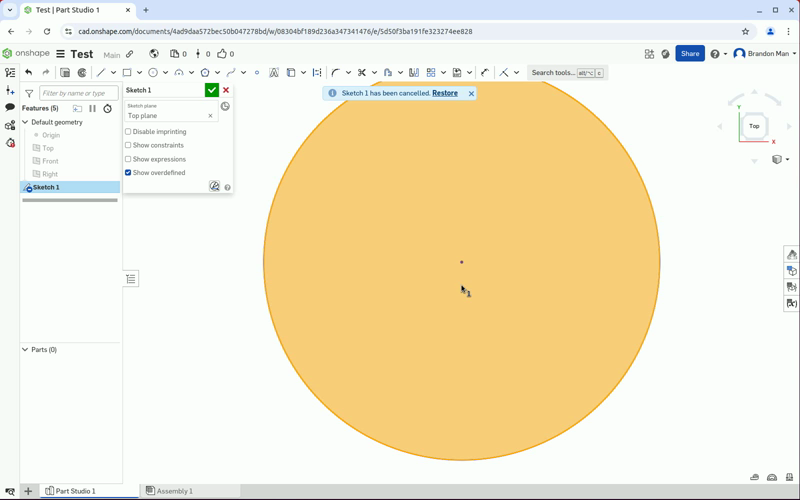
scroll(-6)
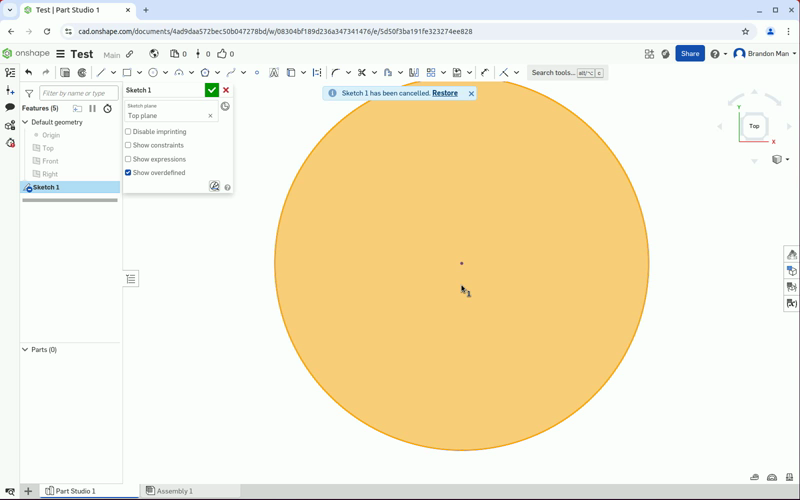
scroll(-6)
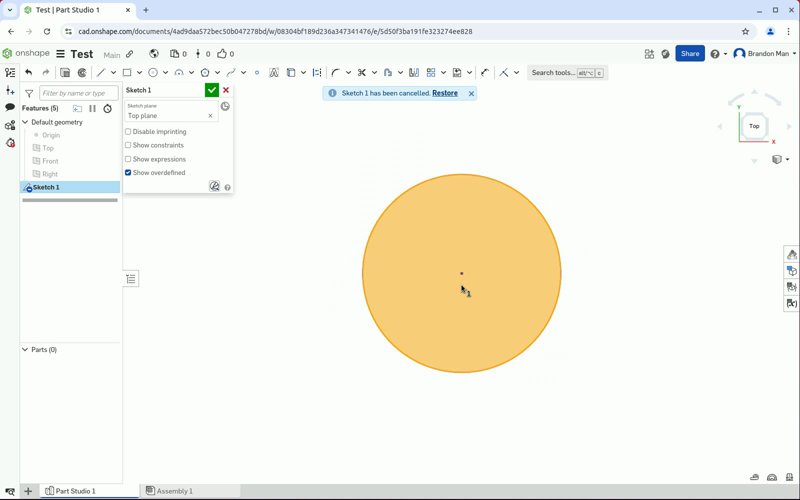
scroll(-6)
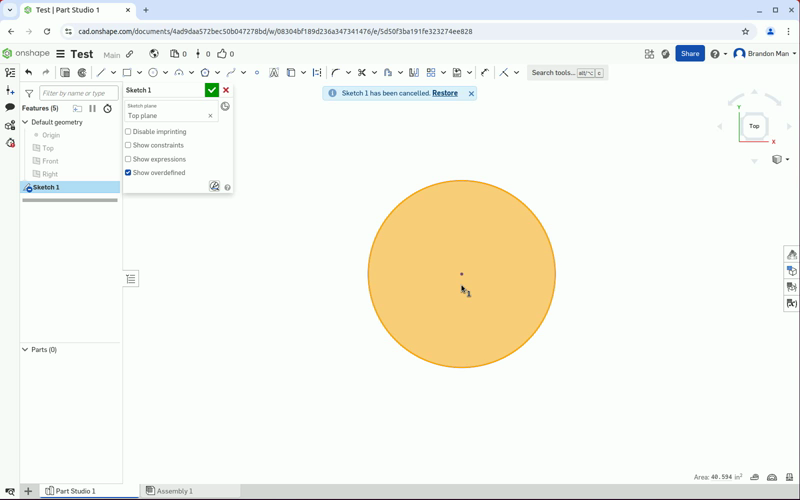
scroll(-6)
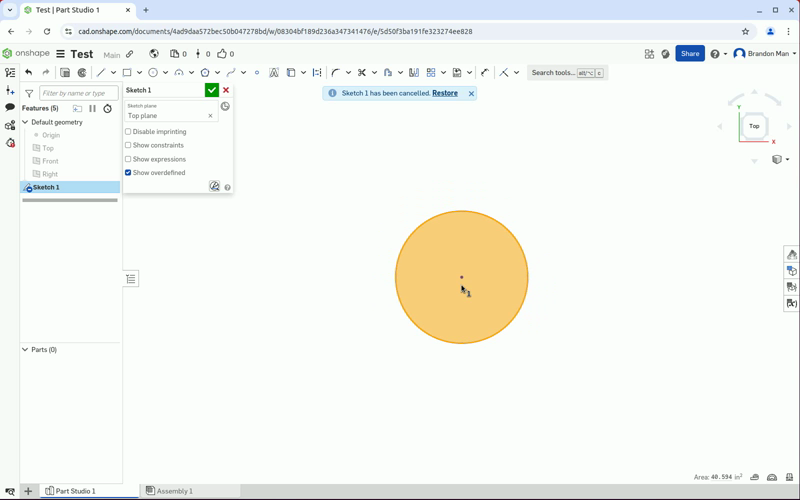
scroll(-6)
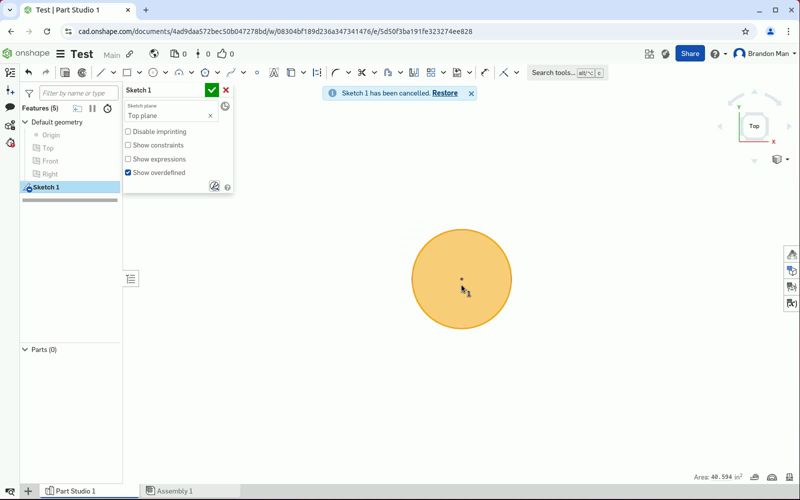
scroll(-6)
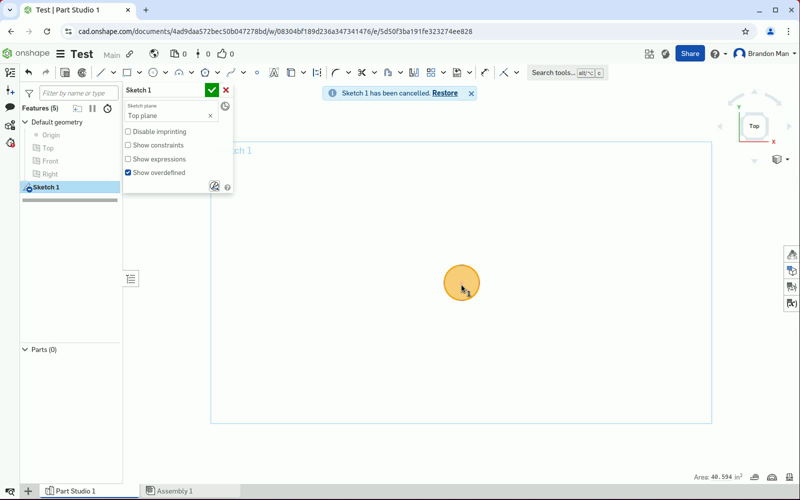
mouse_move(73, 352)
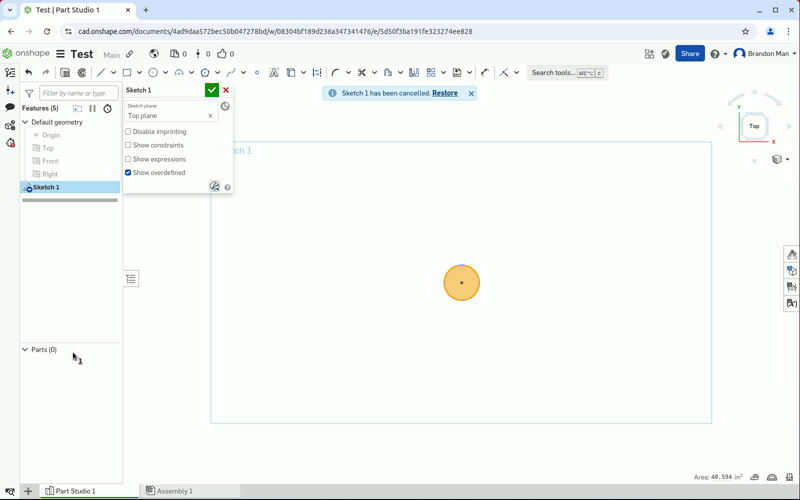
key(shift+y)
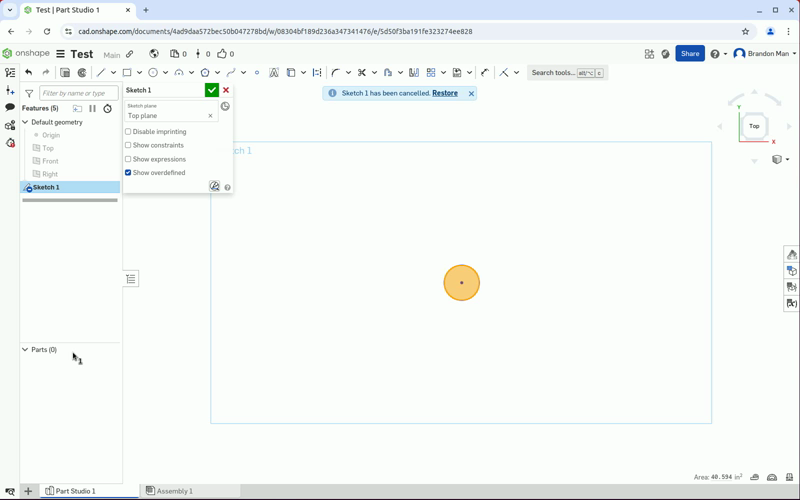
key(shift+e)
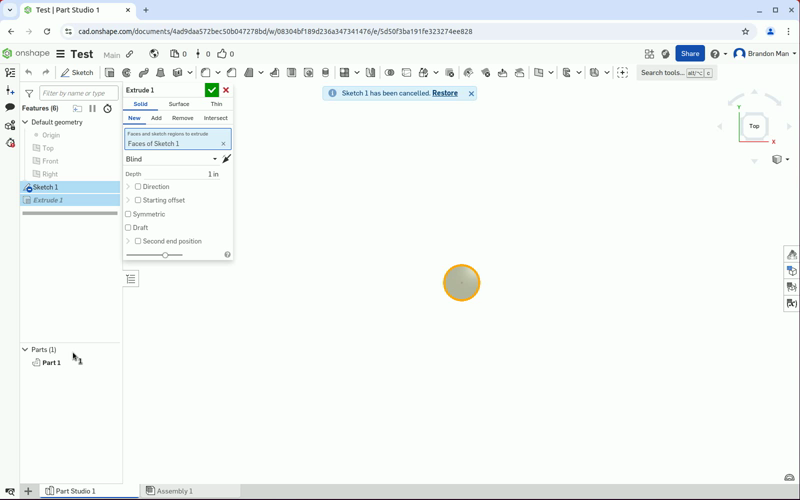
mouse_move(143, 106)
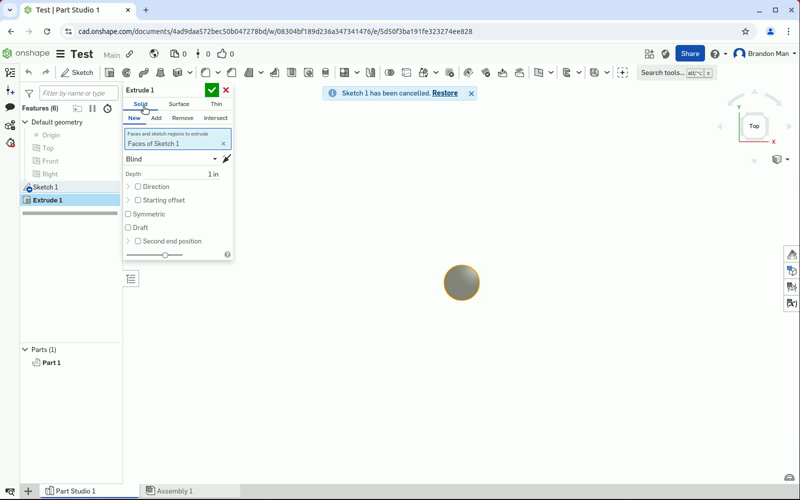
click(143, 106)
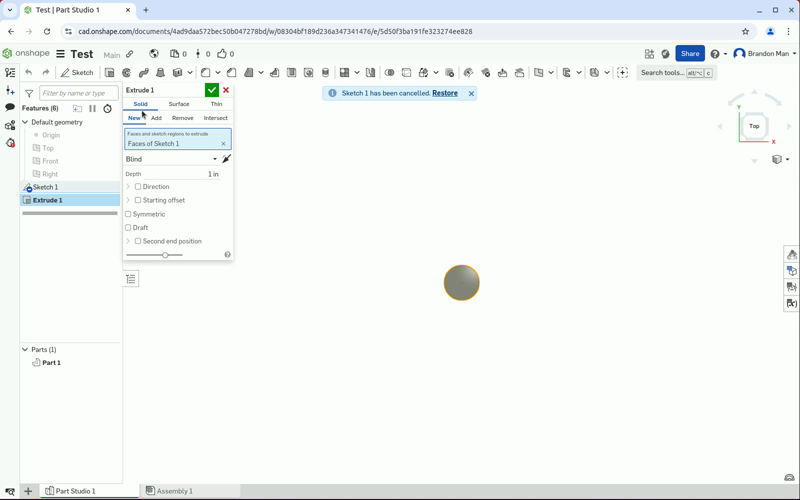
mouse_move(137, 120)
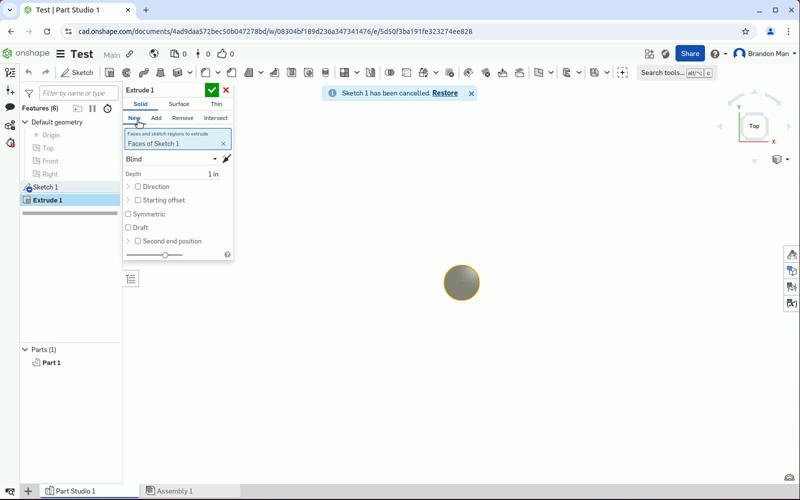
click(137, 120)
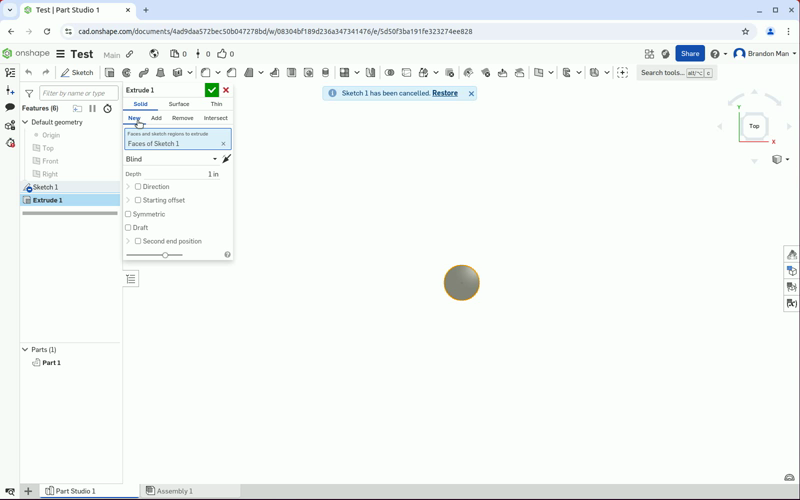
key(tab, 4)
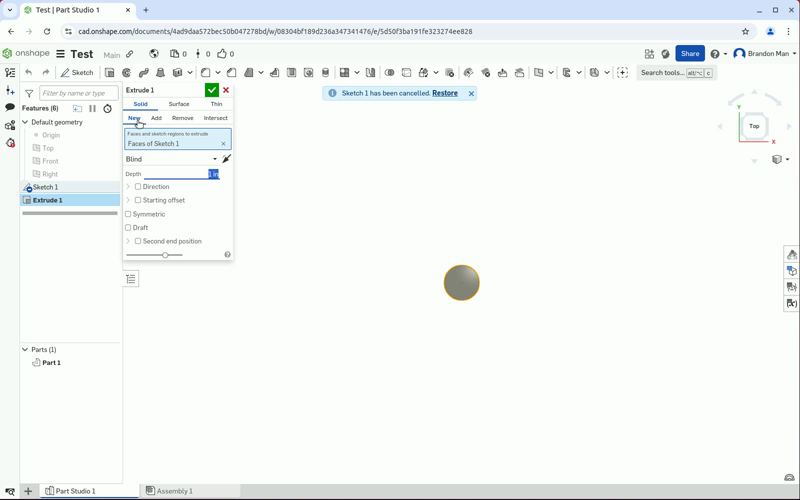
text(23.108)
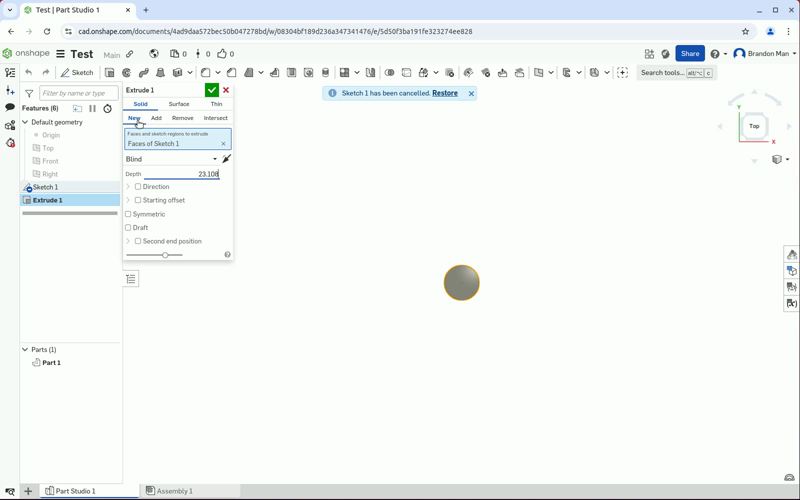
key(enter)
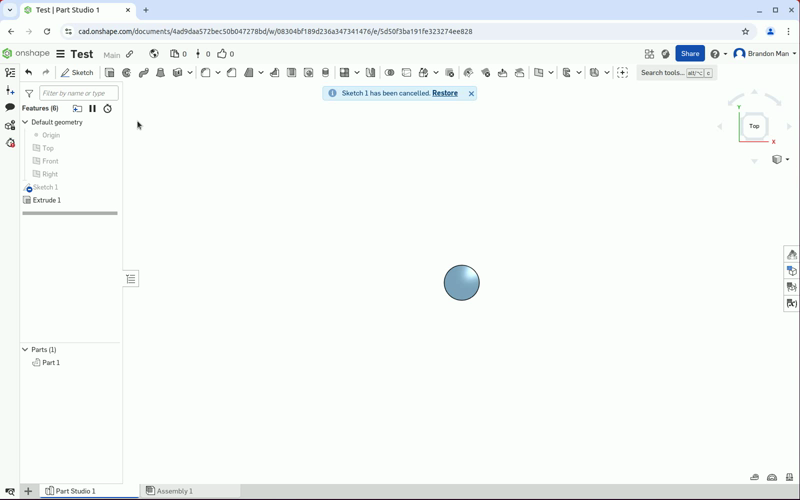
key(shift+h)
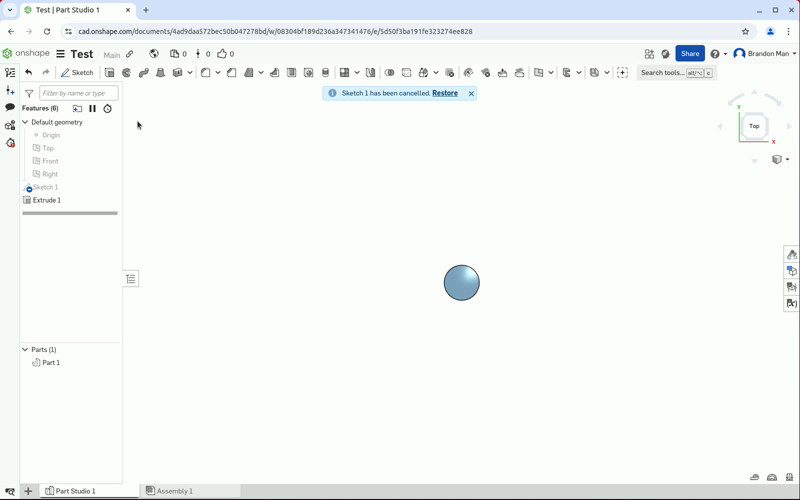
key(shift+h)
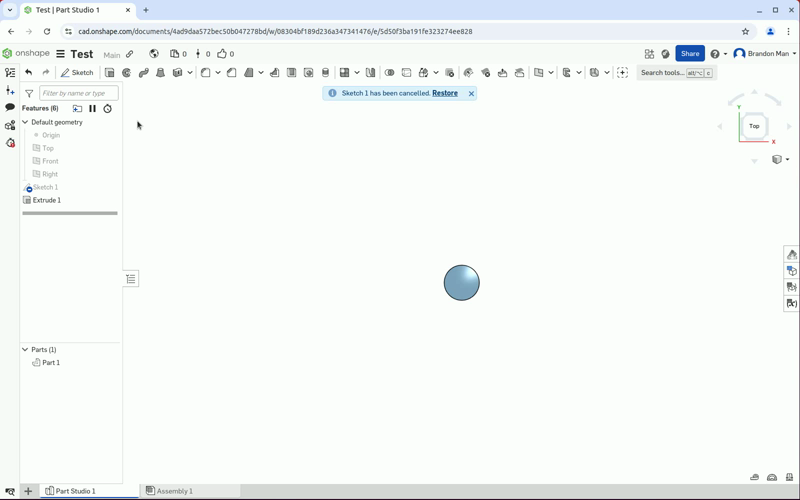
mouse_move(73, 189)
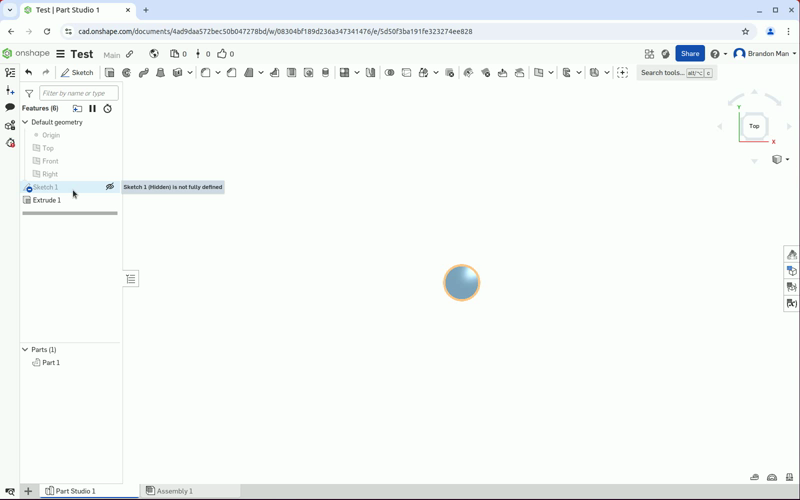
click(73, 189)
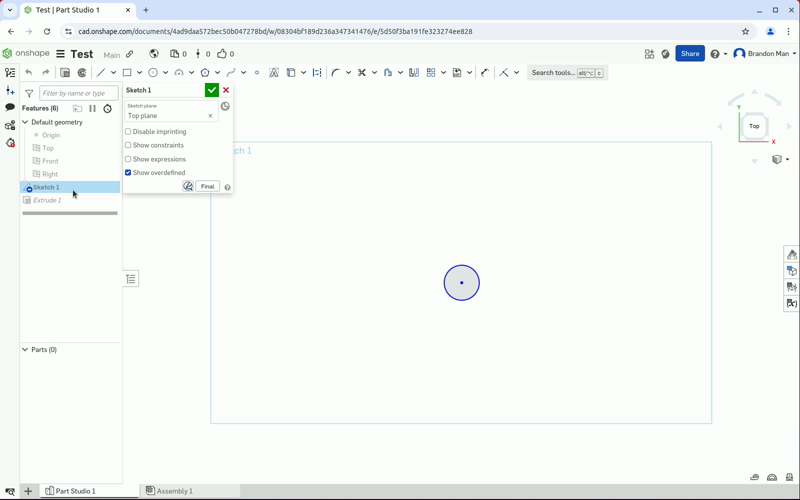
mouse_move(229, 92)
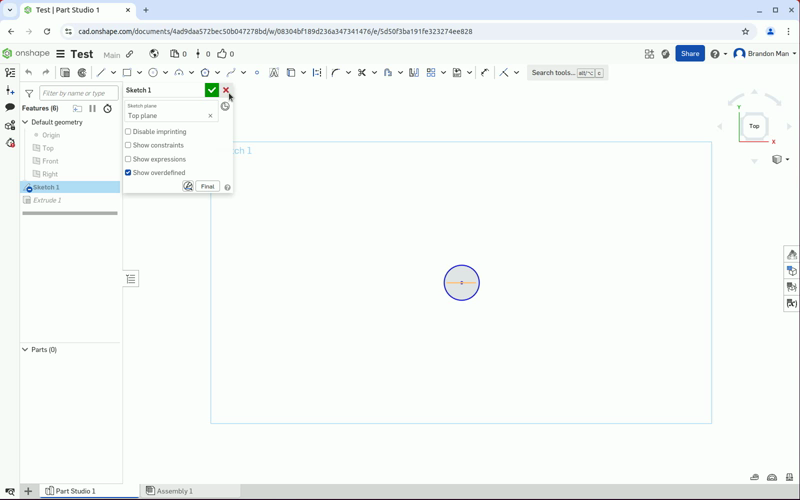
click(229, 92)
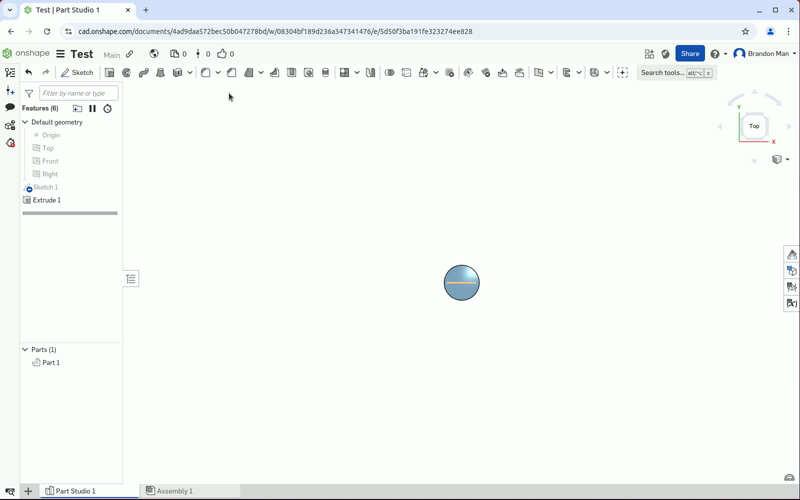
mouse_move(541, 75)
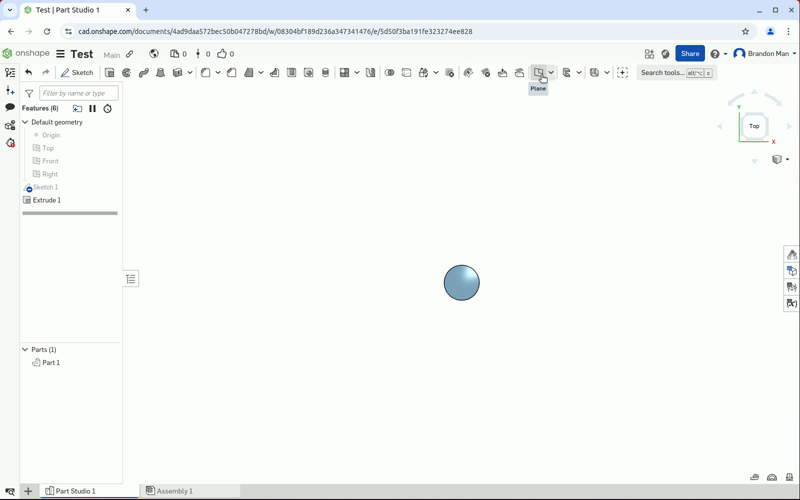
click(541, 75)
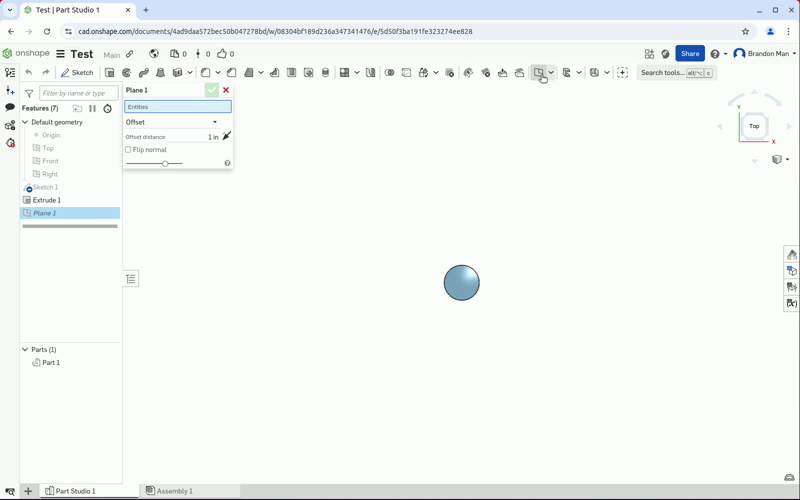
mouse_move(73, 150)
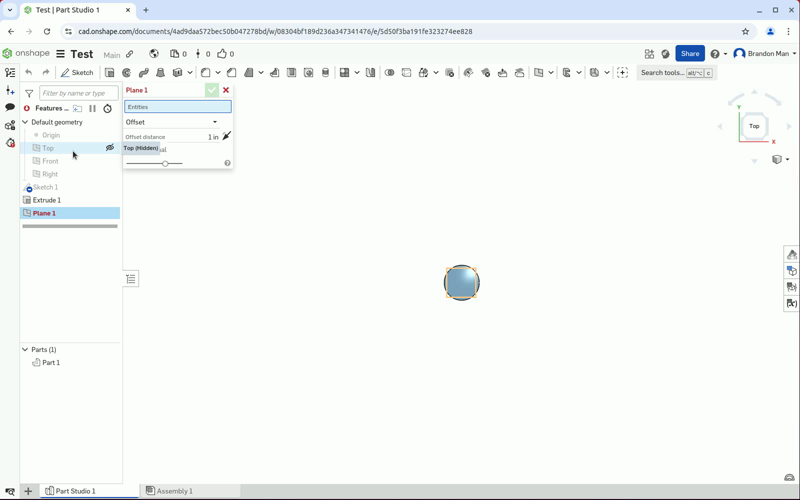
click(73, 150)
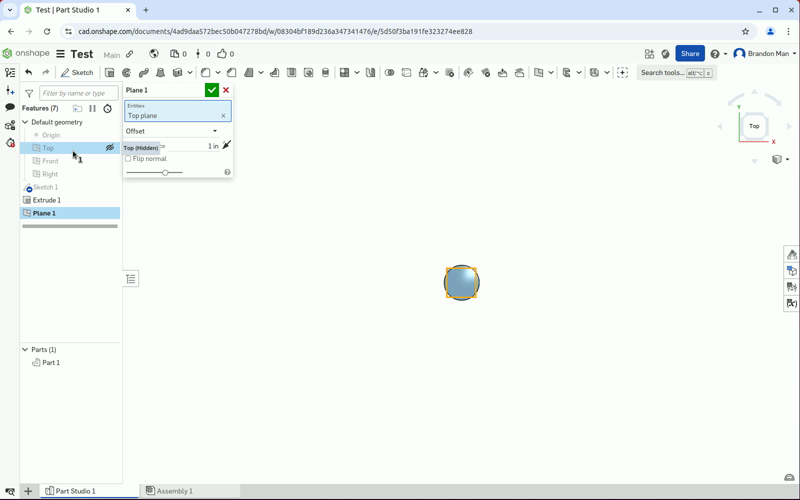
key(tab, 2)
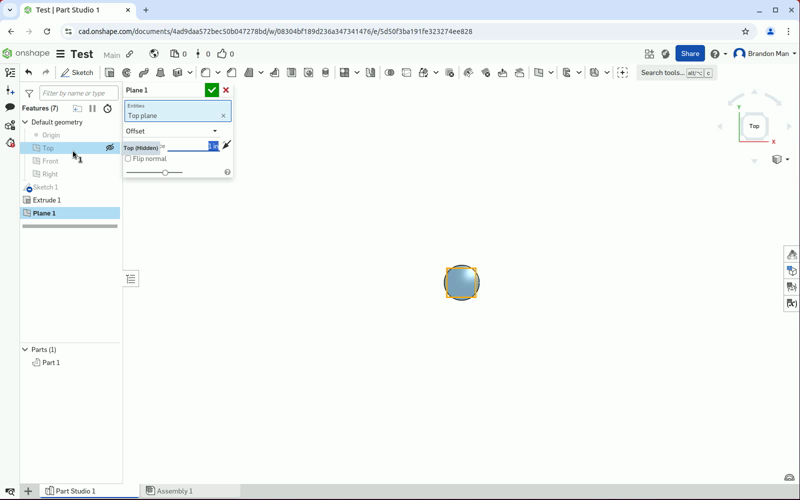
text(23.108)
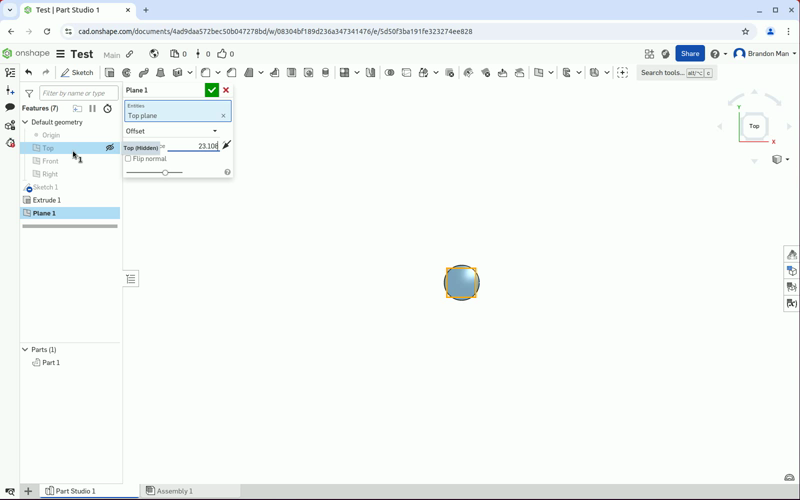
key(enter, 2)
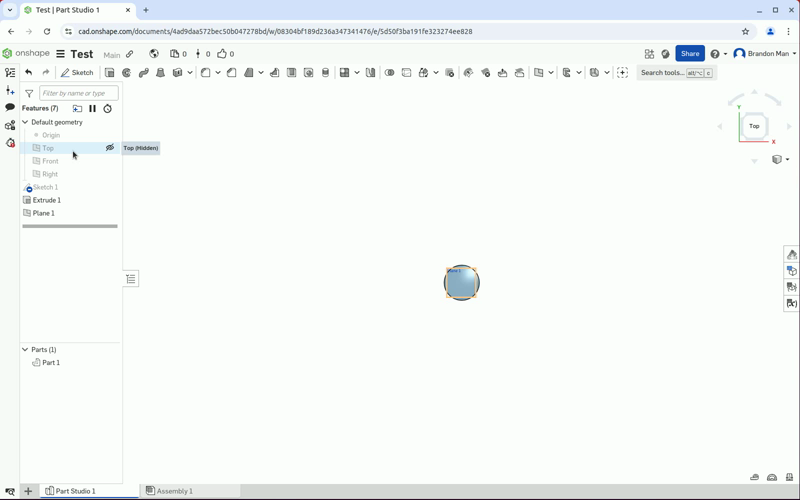
key(shift+s)
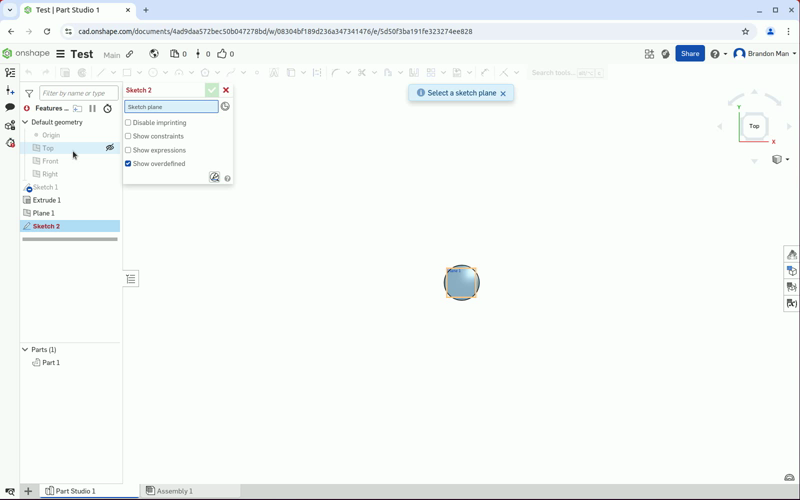
mouse_move(73, 215)
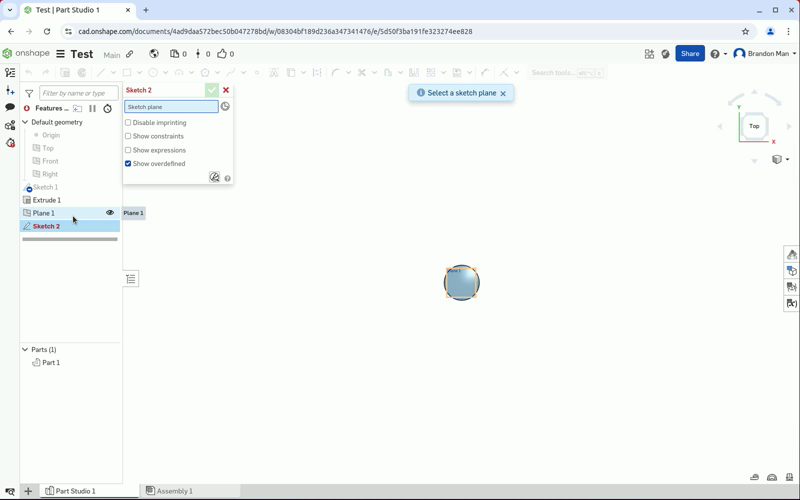
click(73, 215)
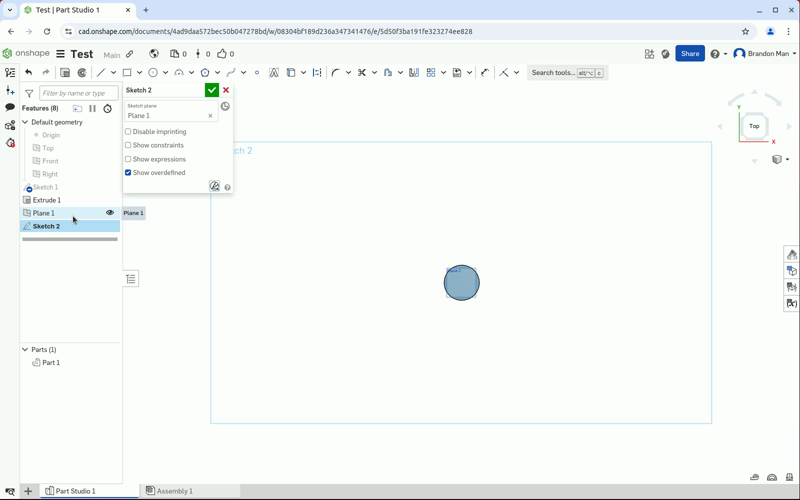
mouse_move(73, 352)
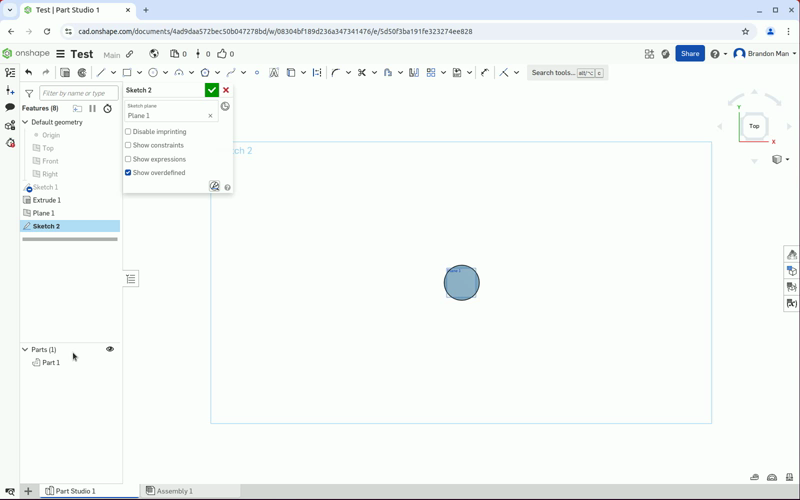
key(y)
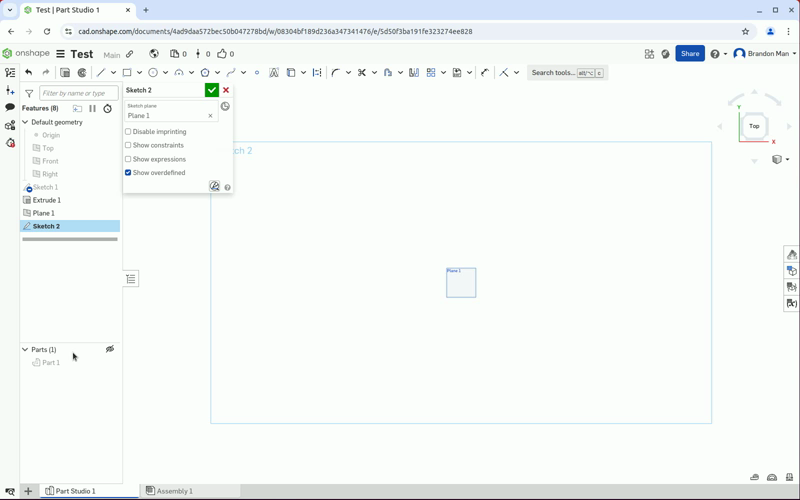
key(l)
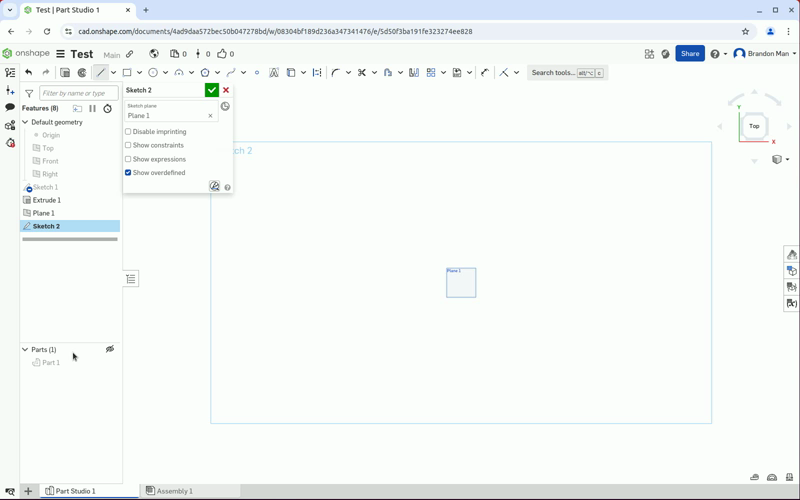
key_down(shift)
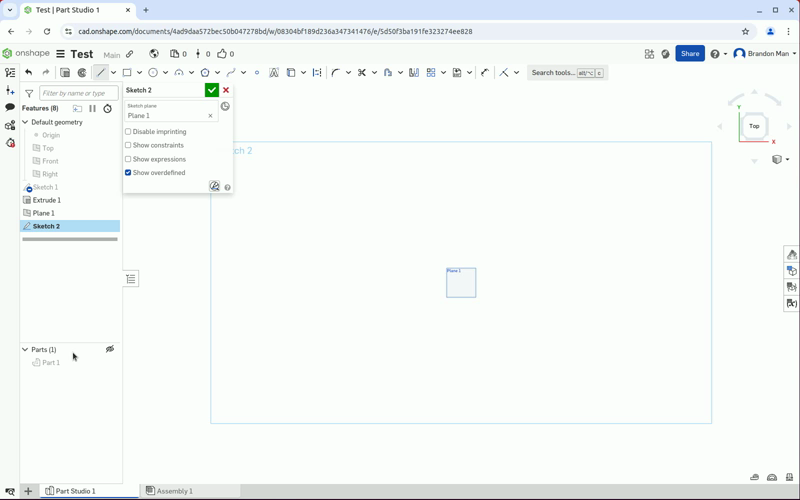
mouse_move(454, 286)
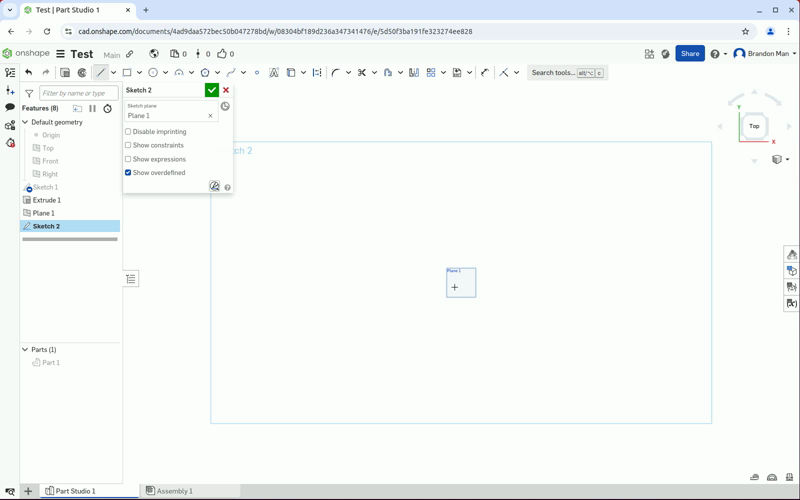
click(454, 286)
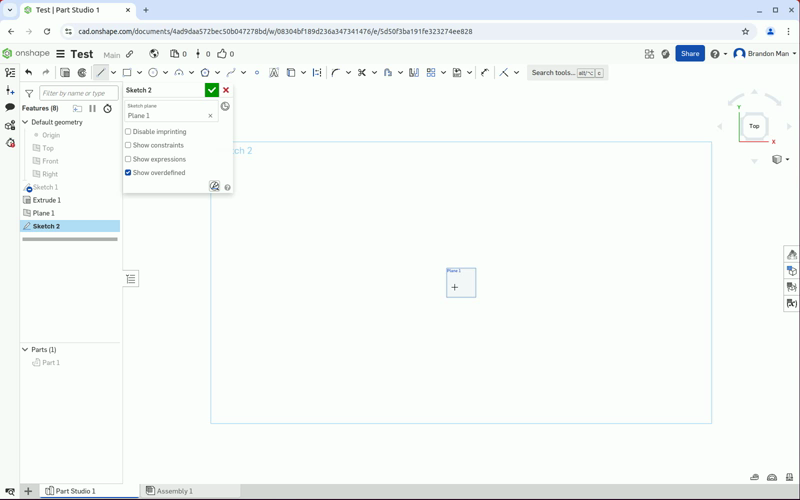
key_up(shift)
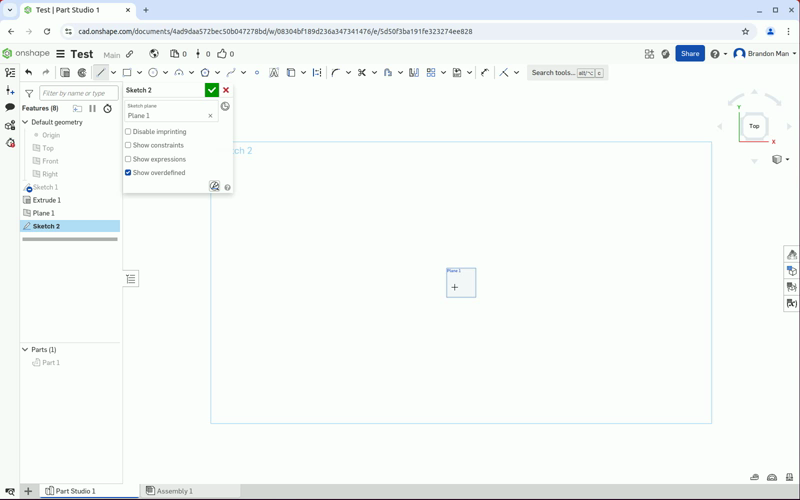
key_down(shift)
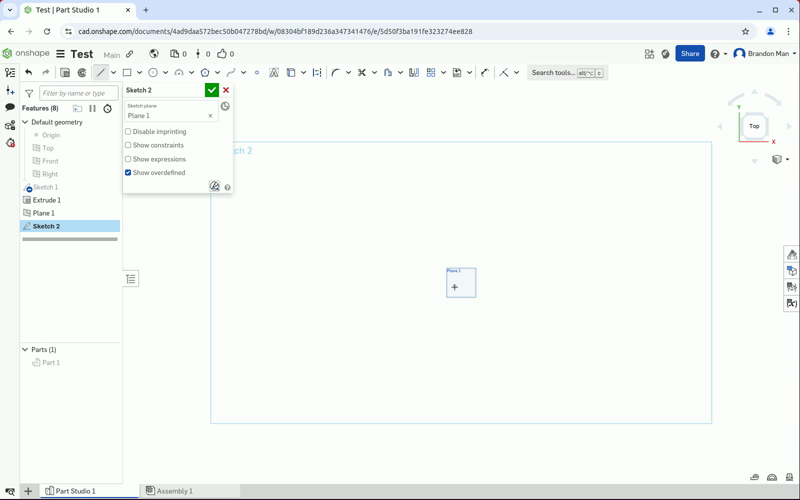
mouse_move(484, 286)
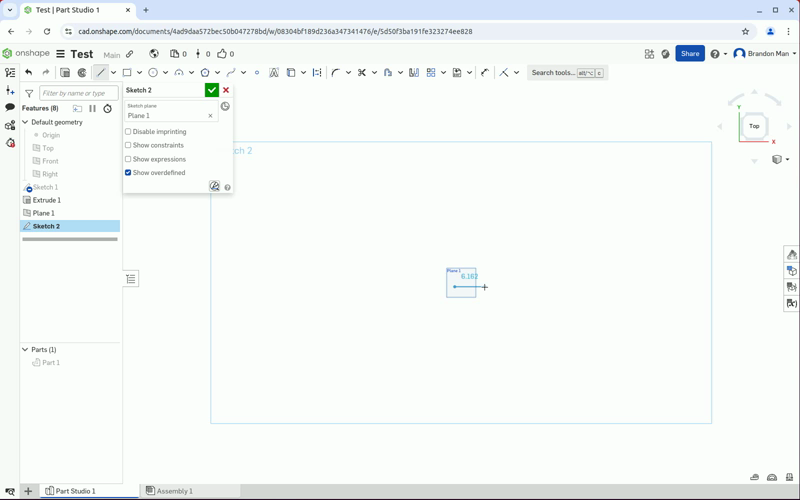
mouse_move(461, 290)
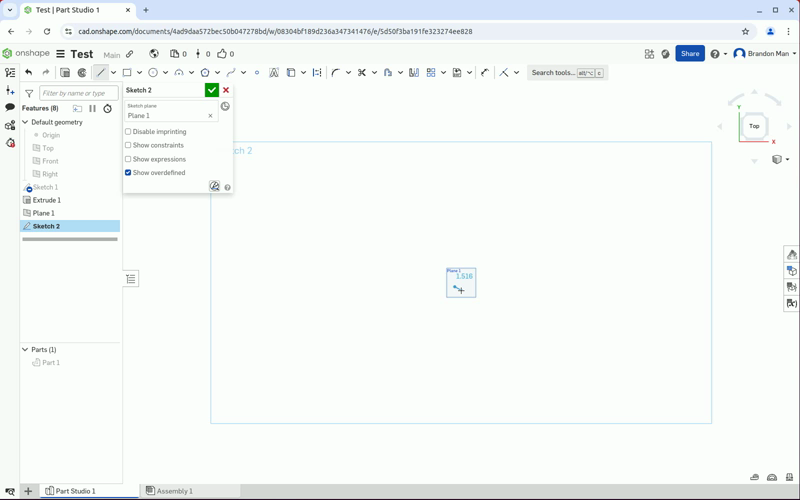
click(461, 290)
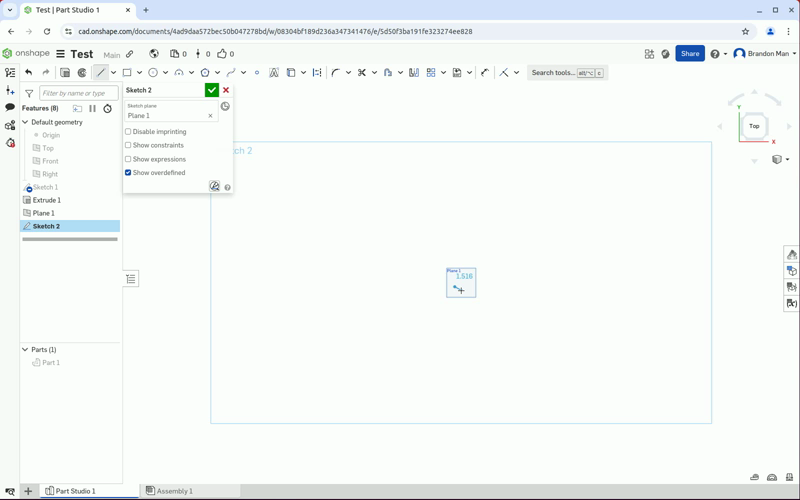
key_up(shift)
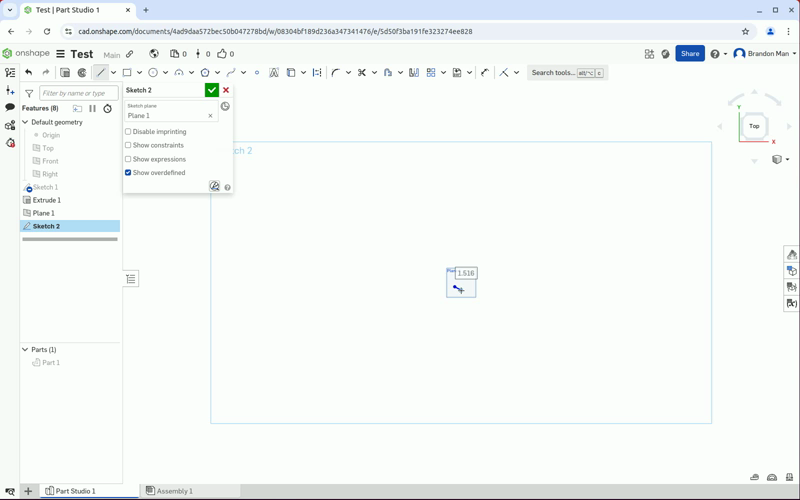
key_down(shift)
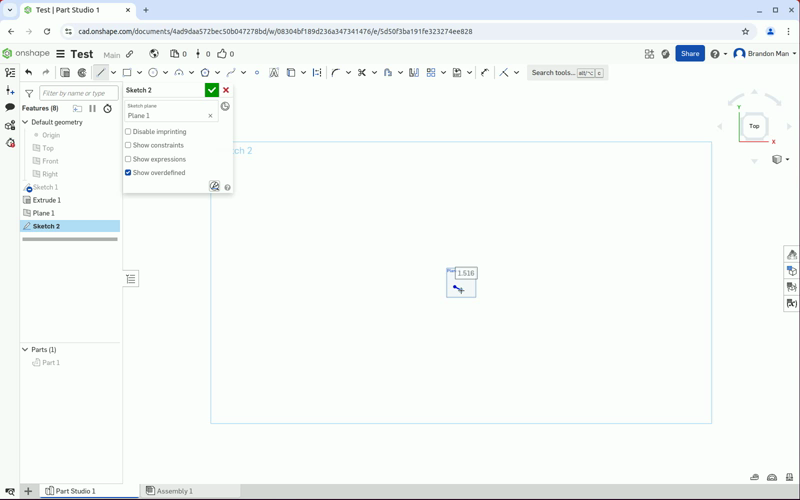
mouse_move(491, 290)
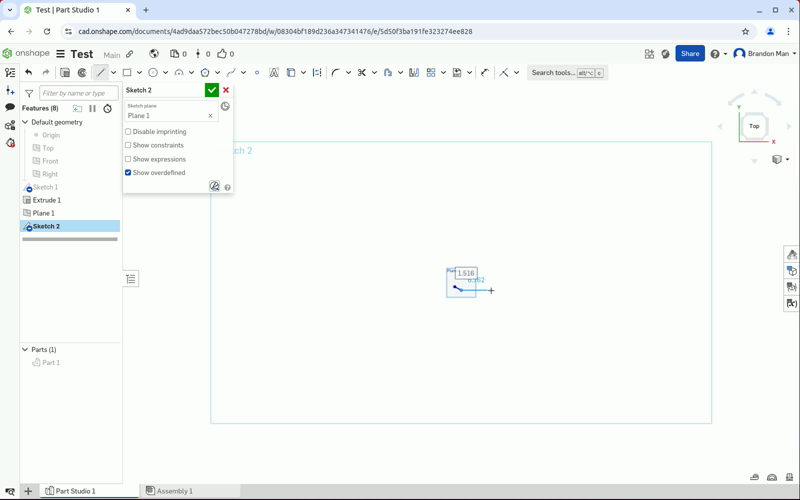
mouse_move(467, 286)
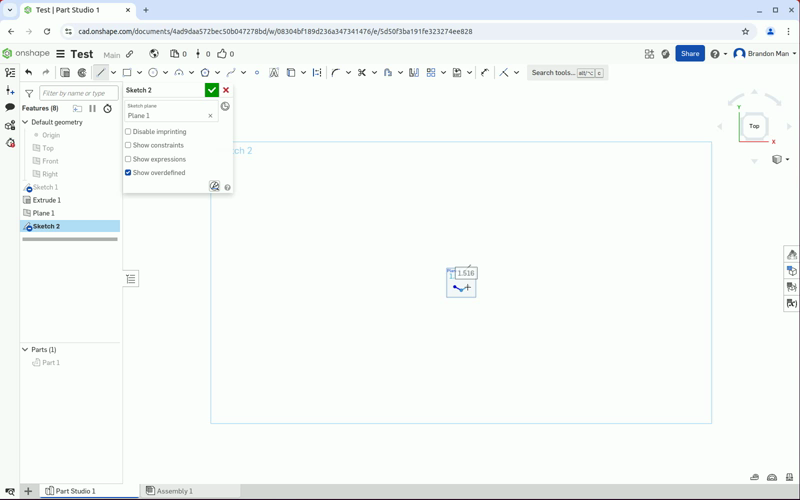
scroll(6)
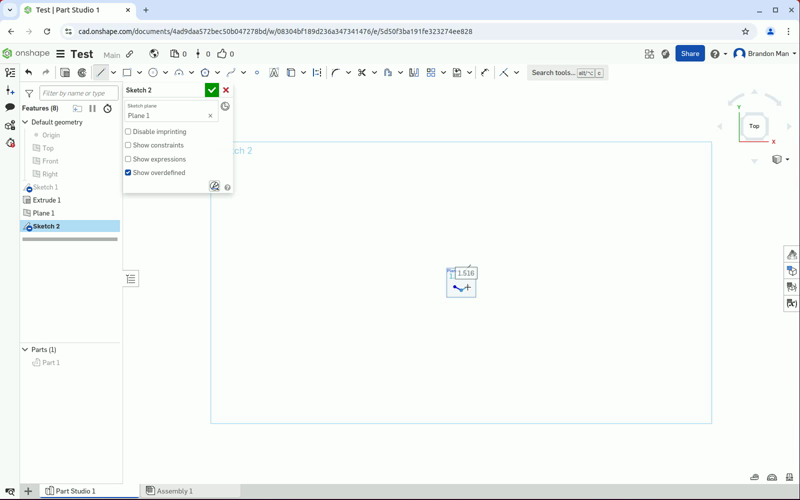
scroll(6)
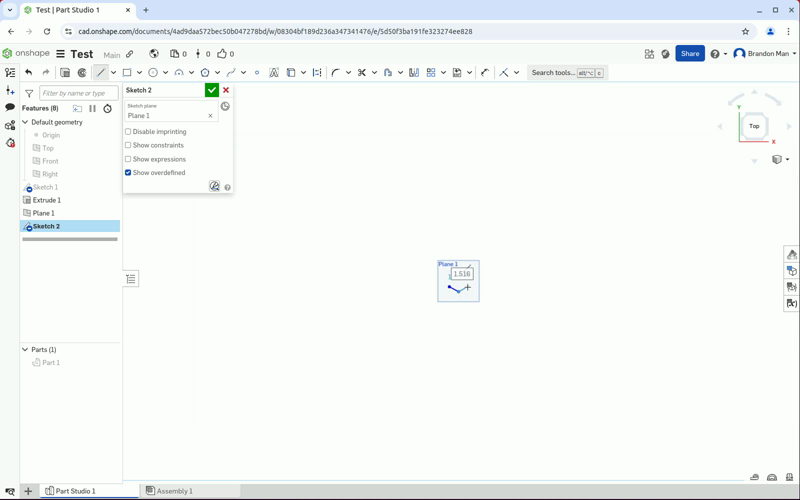
scroll(6)
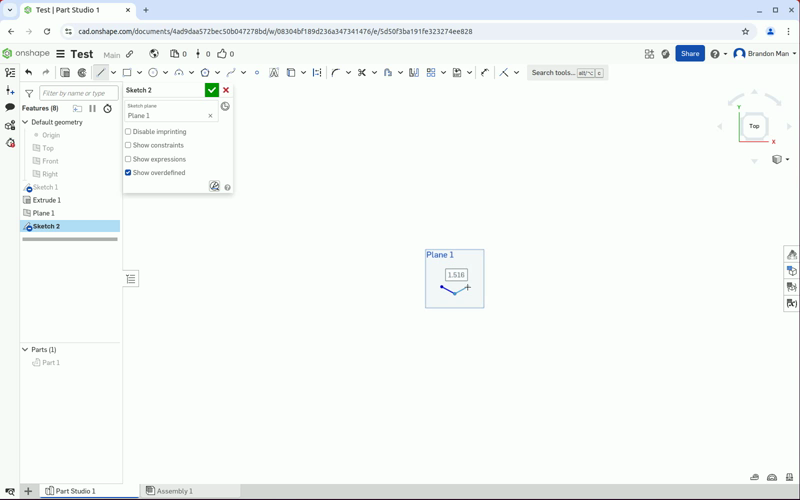
scroll(6)
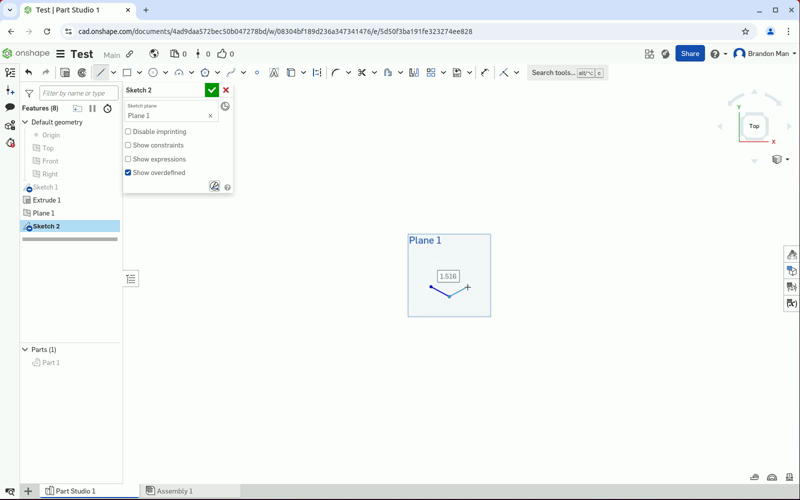
scroll(6)
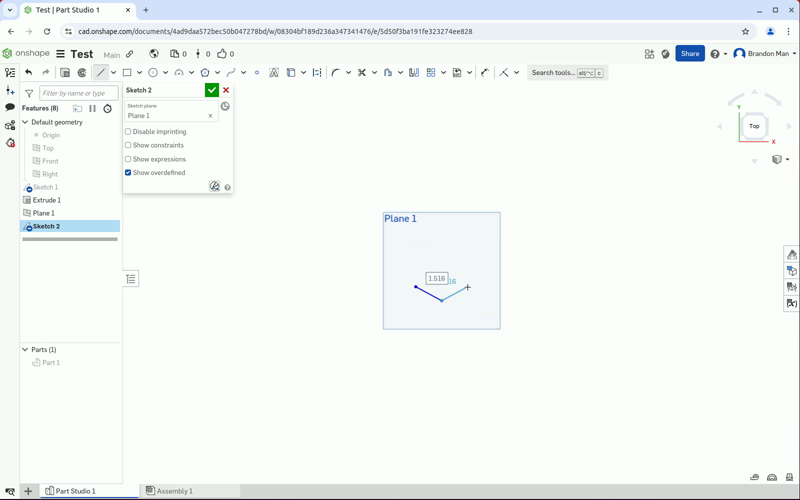
scroll(6)
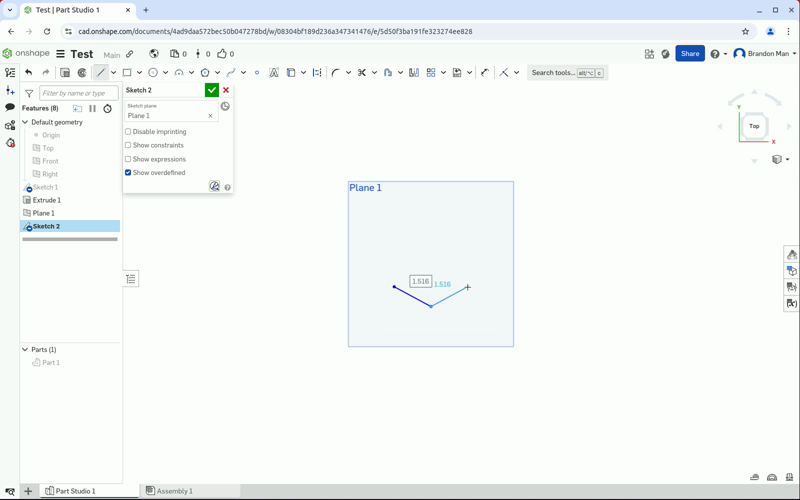
scroll(6)
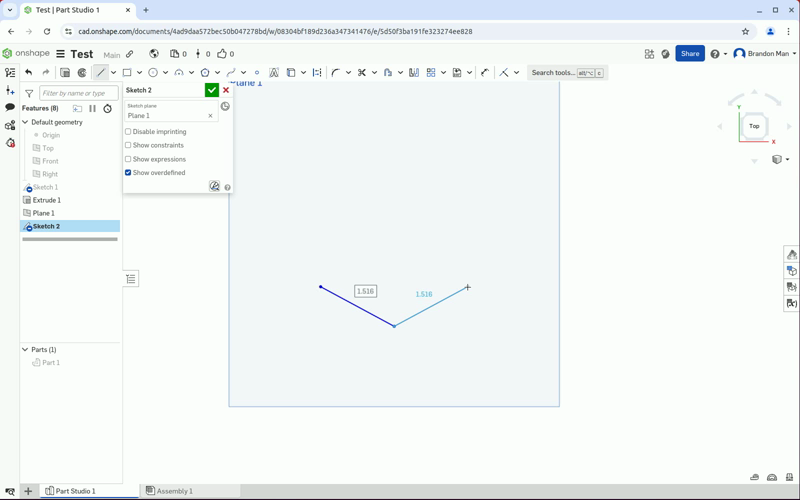
click(467, 286)
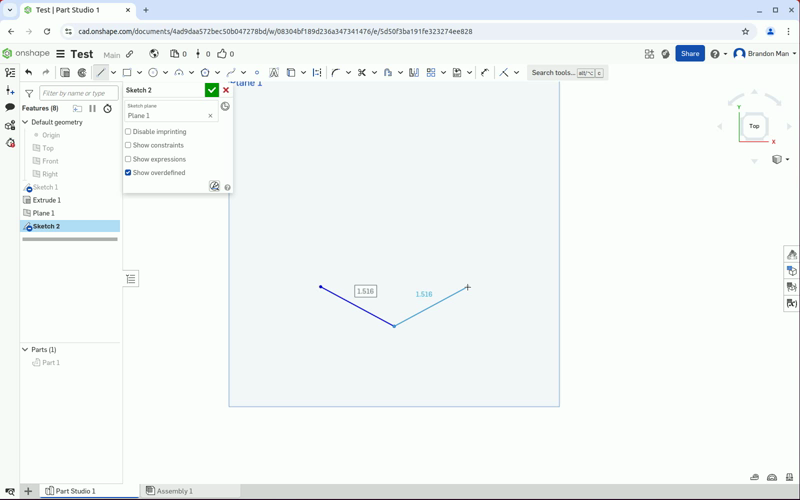
scroll(-6)
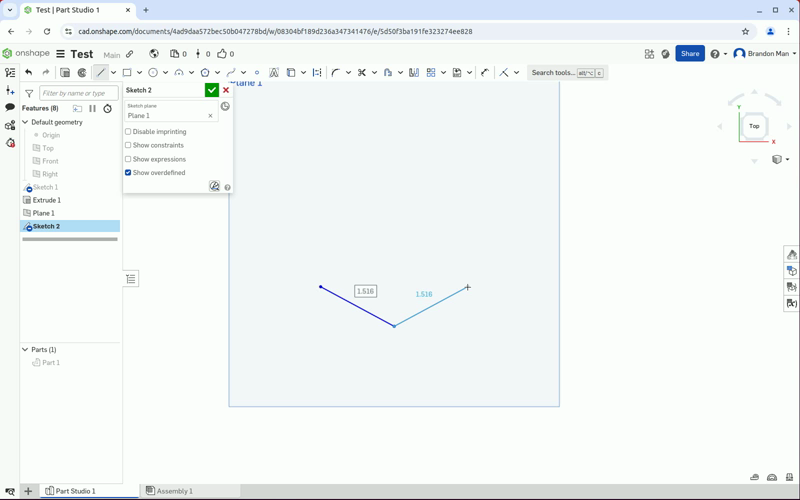
scroll(-6)
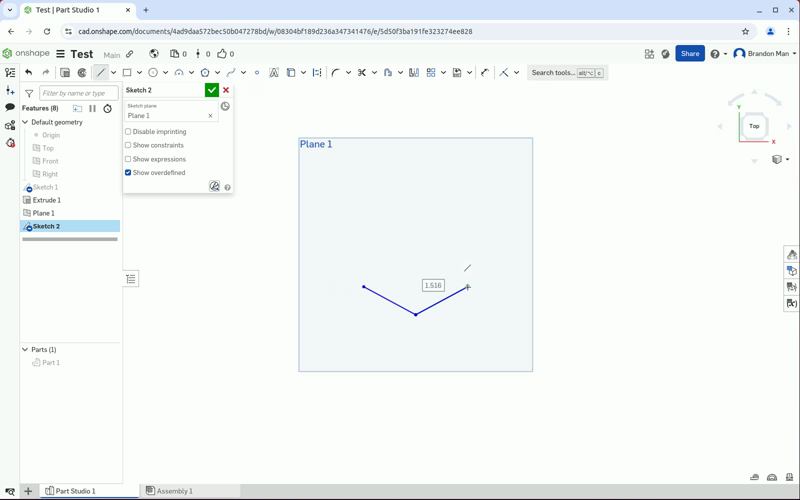
scroll(-6)
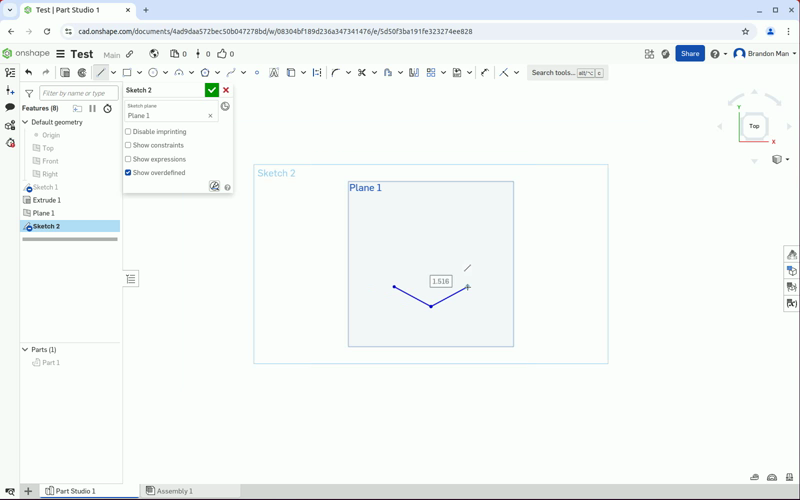
scroll(-6)
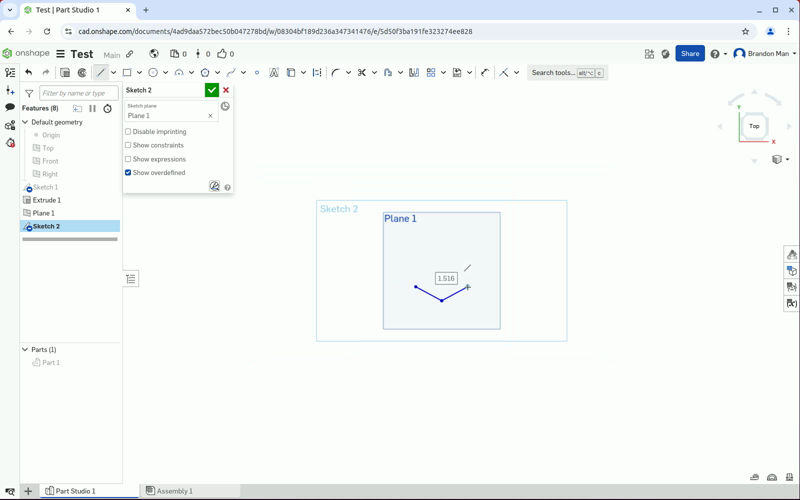
scroll(-6)
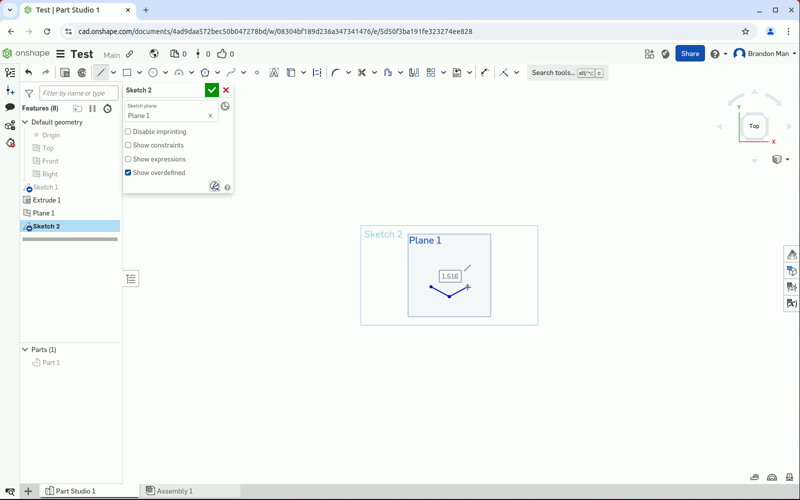
scroll(-6)
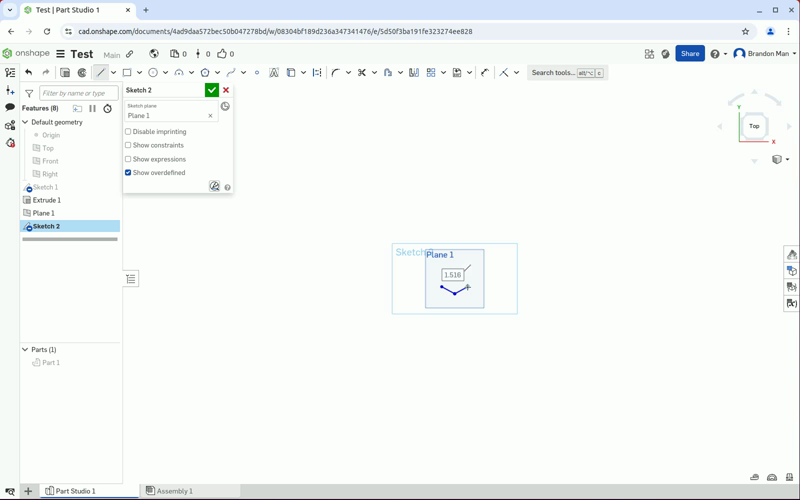
scroll(-6)
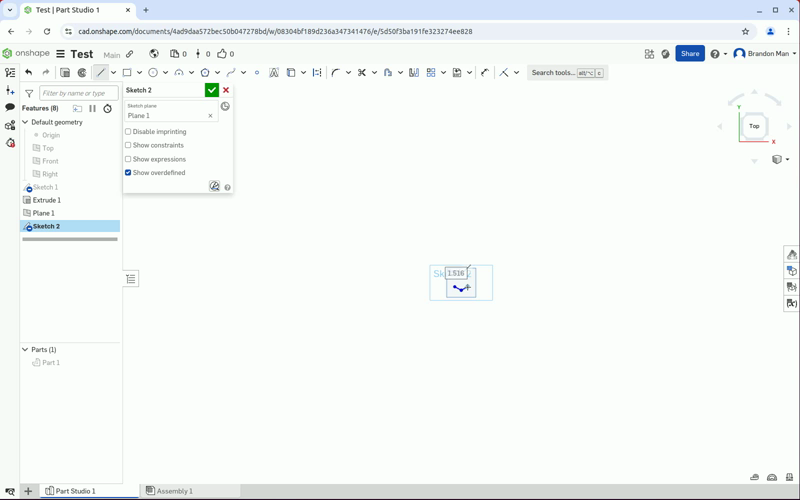
key_up(shift)
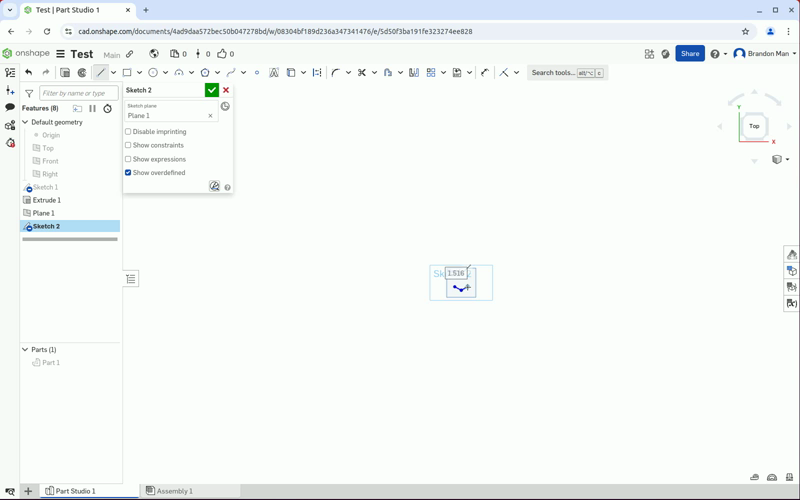
key_down(shift)
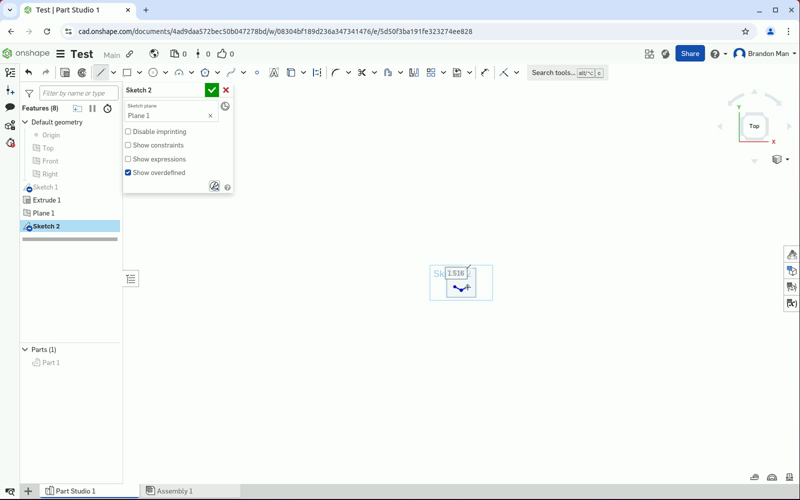
mouse_move(497, 286)
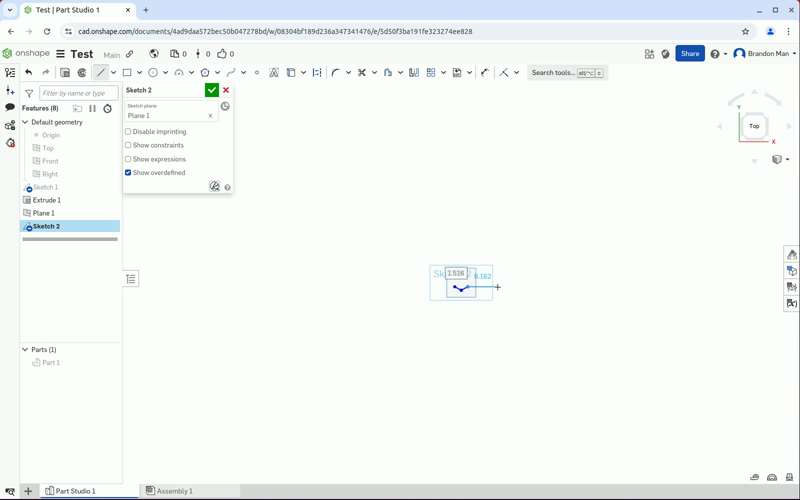
mouse_move(467, 279)
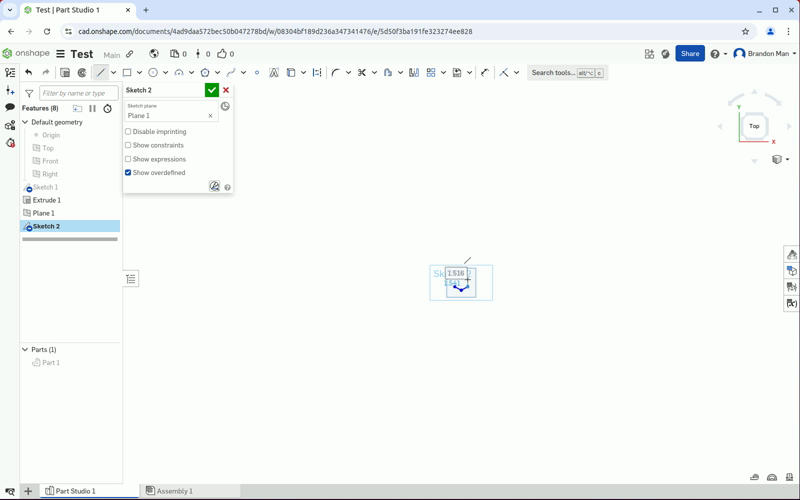
click(467, 279)
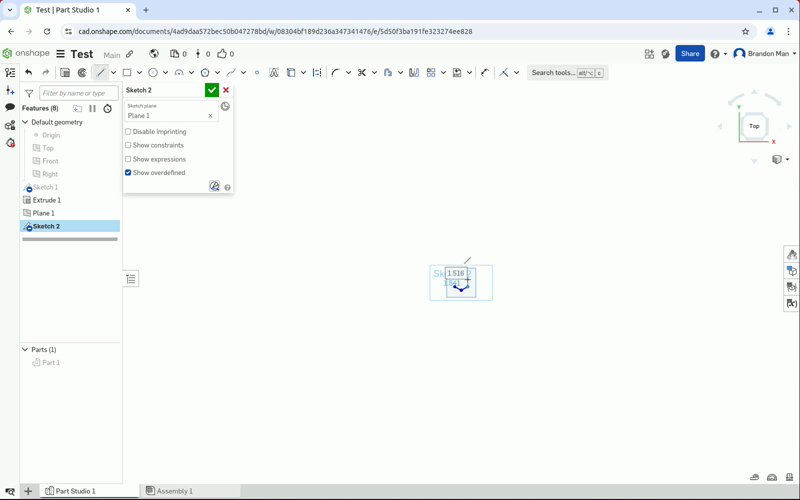
key_up(shift)
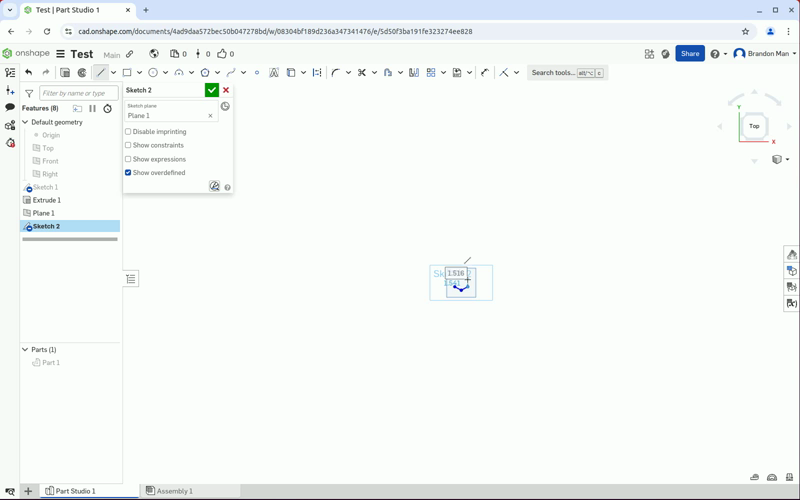
key_down(shift)
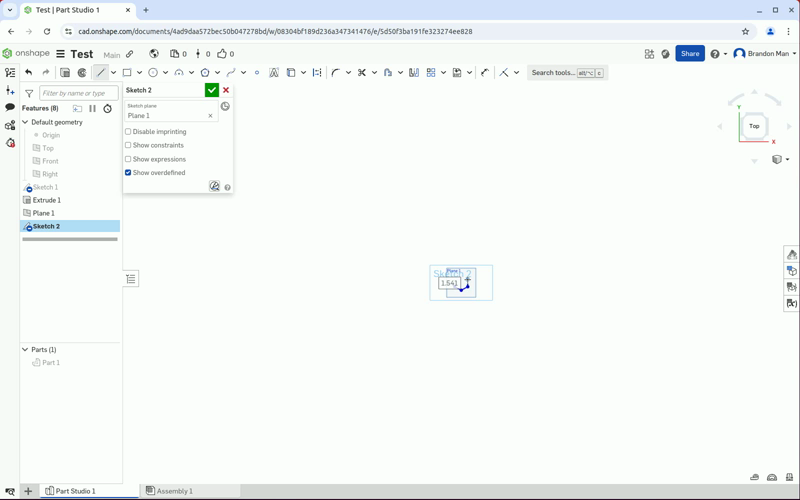
mouse_move(497, 279)
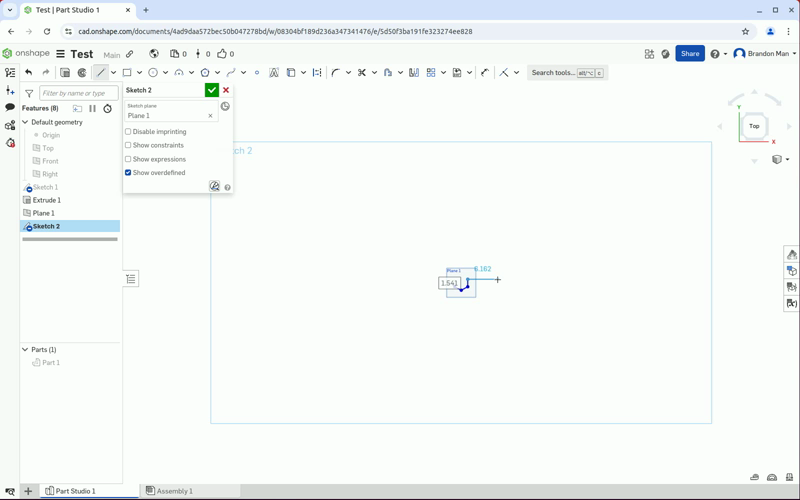
mouse_move(461, 275)
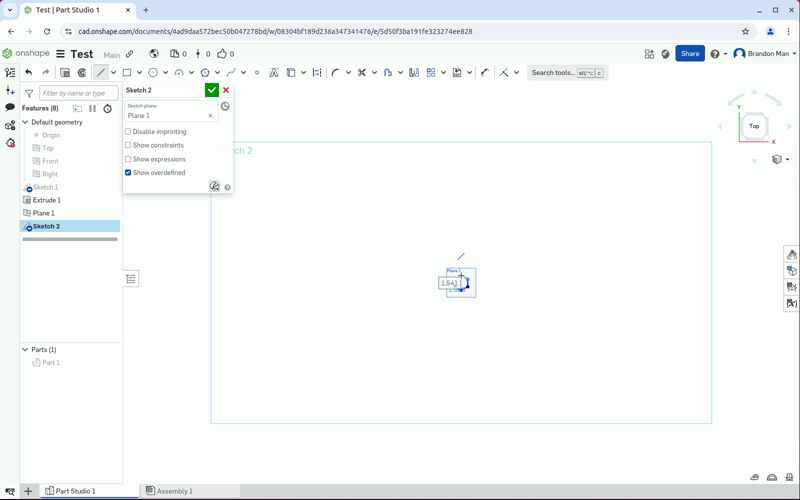
scroll(6)
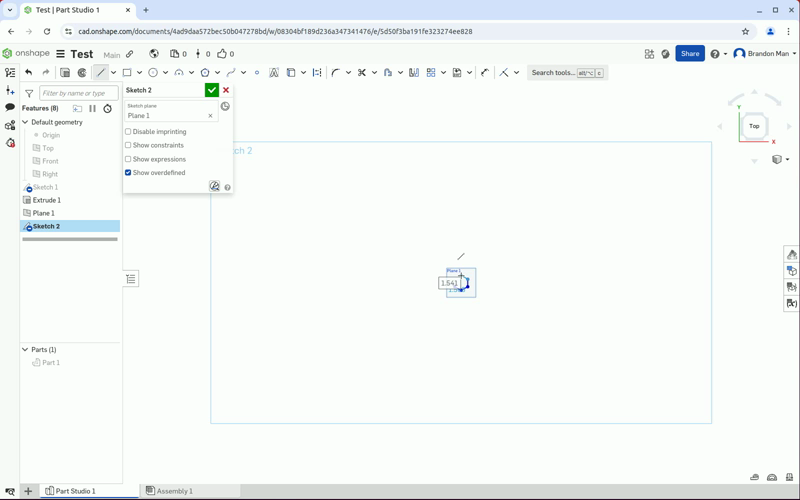
scroll(6)
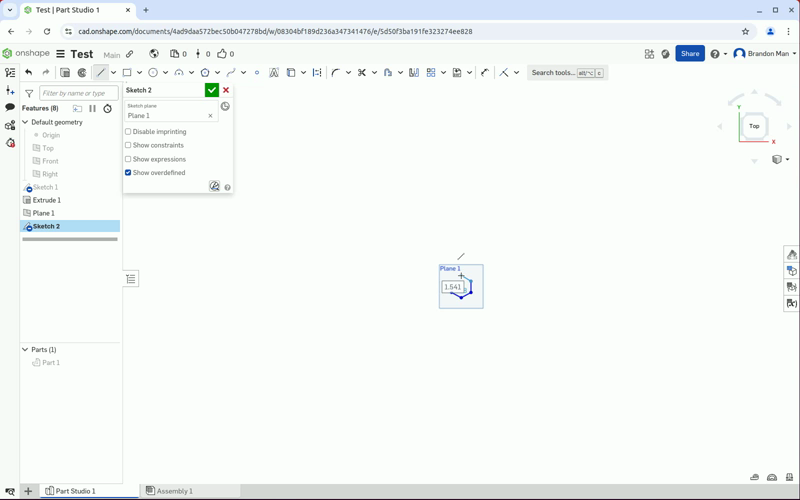
scroll(6)
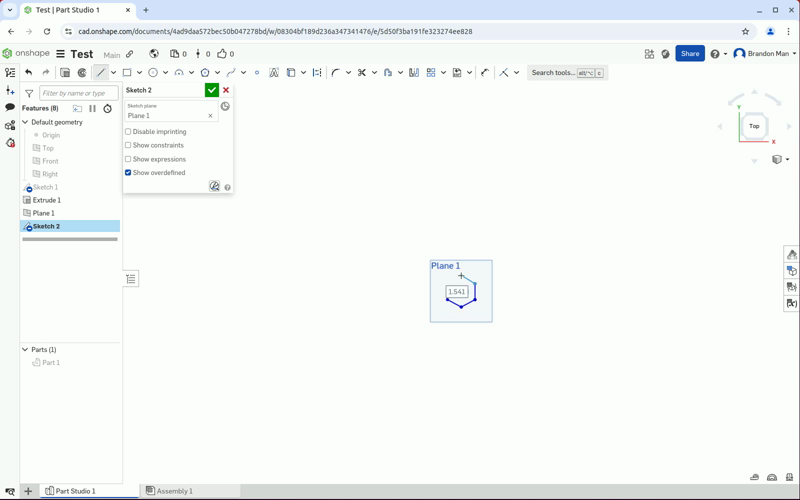
scroll(6)
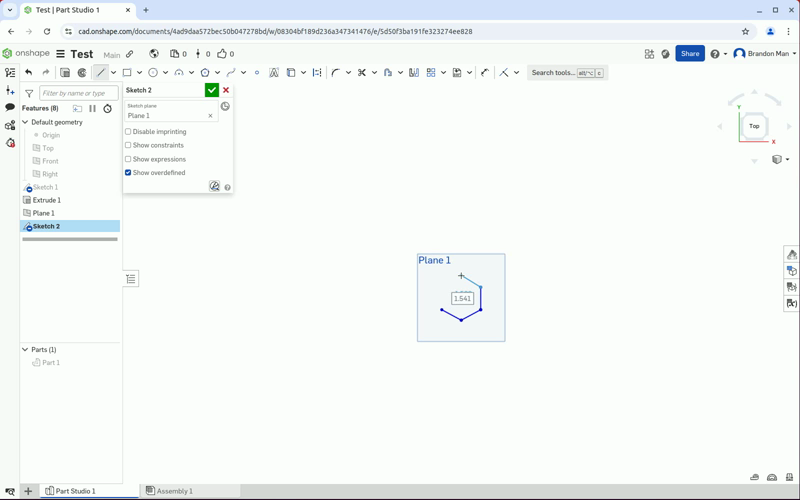
scroll(6)
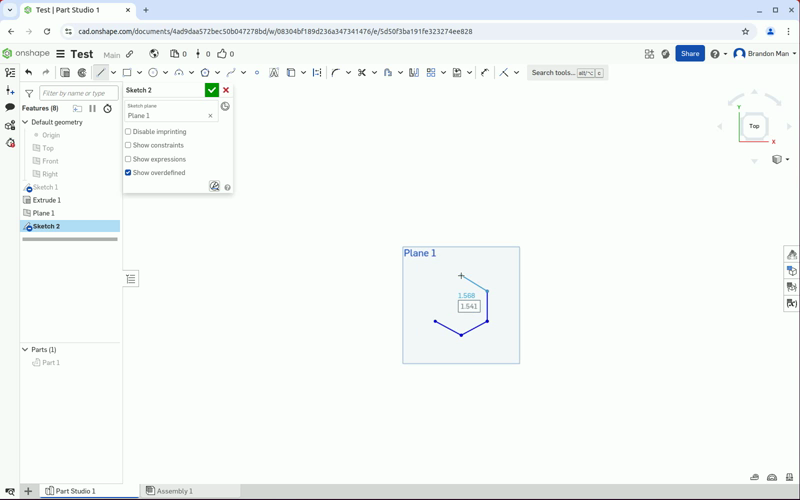
scroll(6)
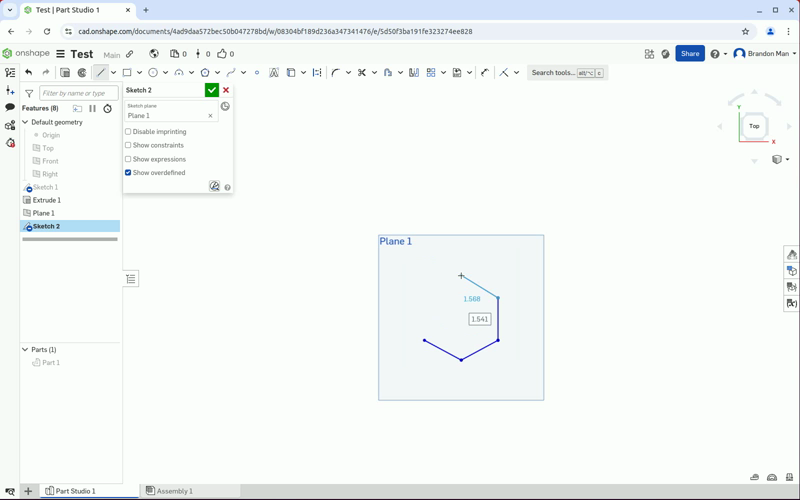
scroll(6)
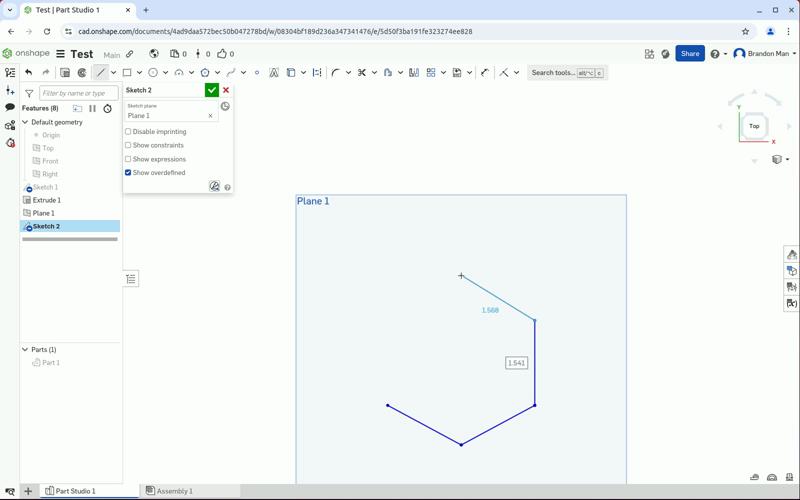
click(461, 275)
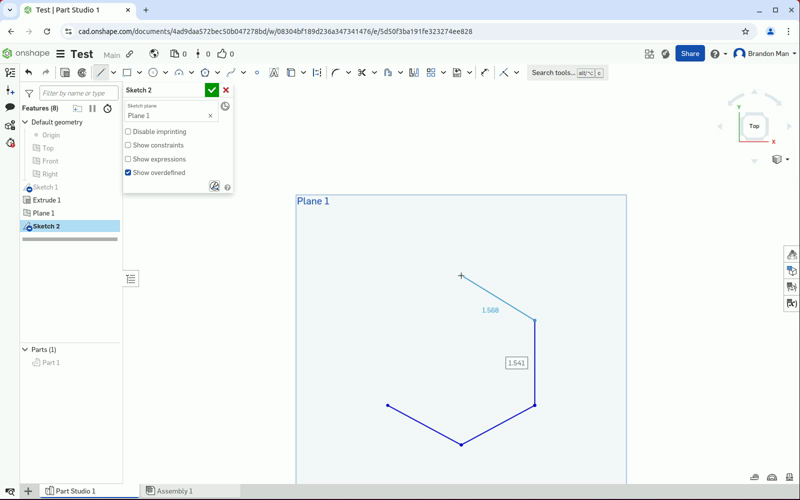
scroll(-6)
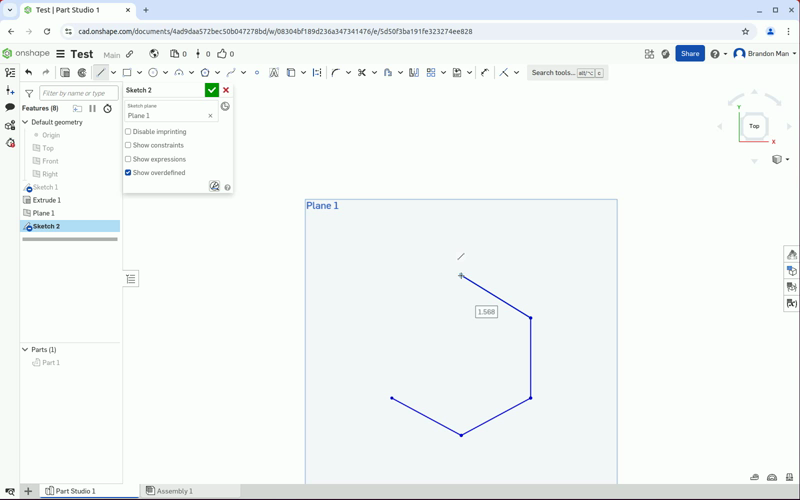
scroll(-6)
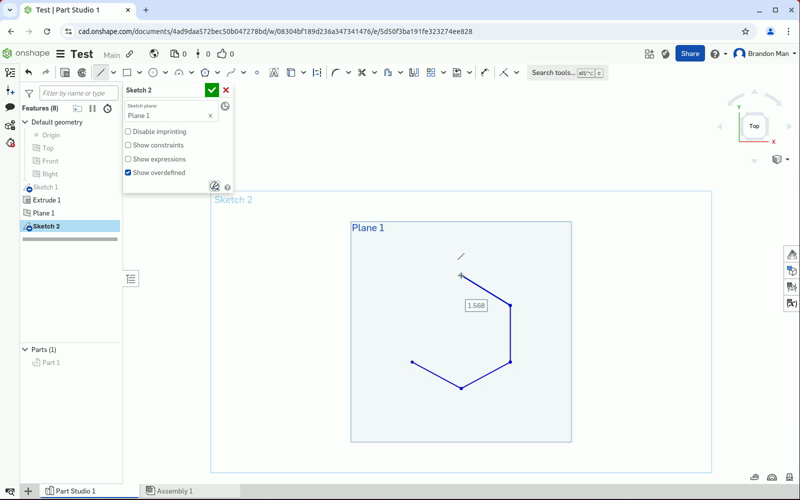
scroll(-6)
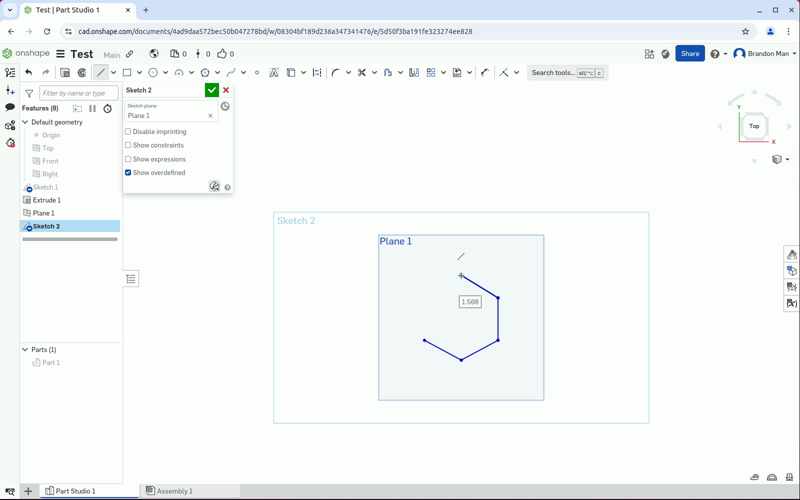
scroll(-6)
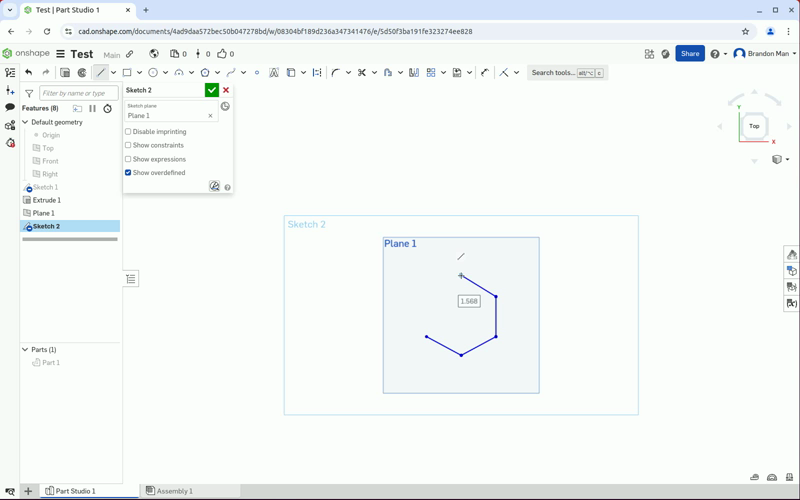
scroll(-6)
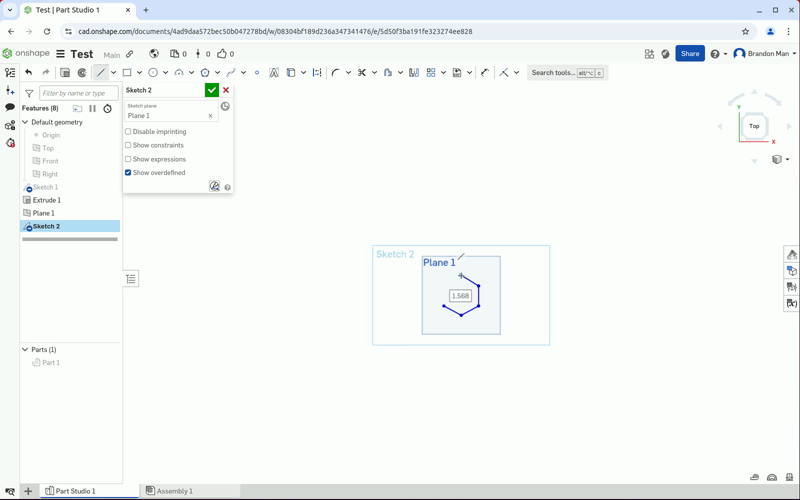
scroll(-6)
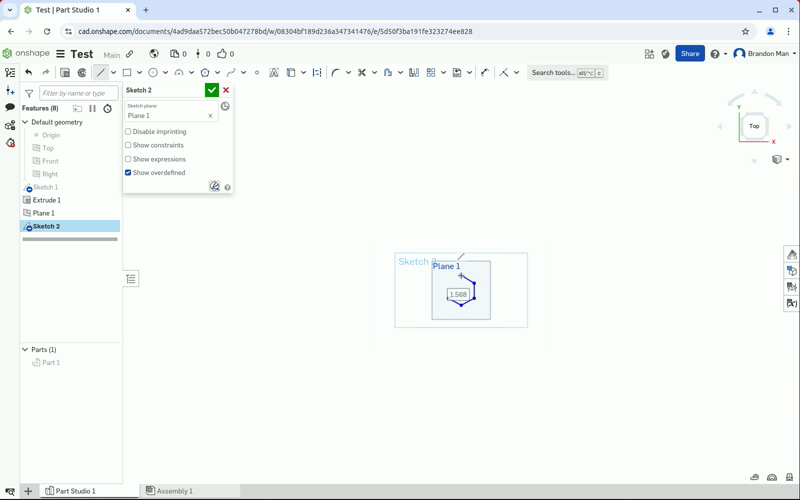
scroll(-6)
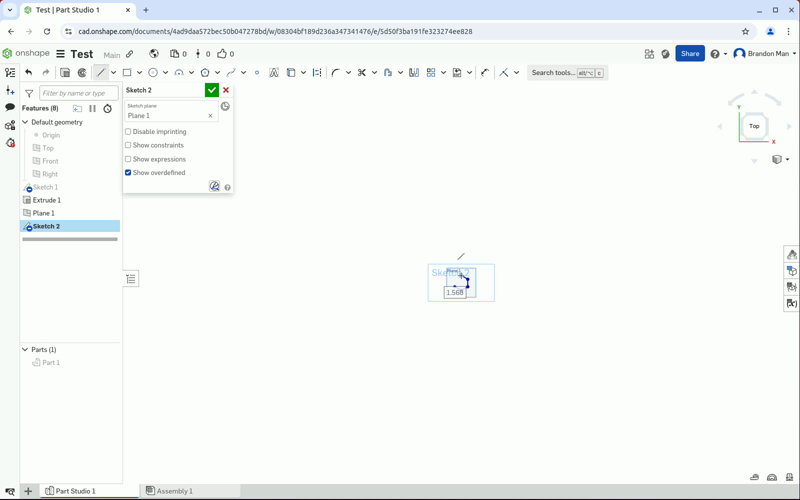
key_up(shift)
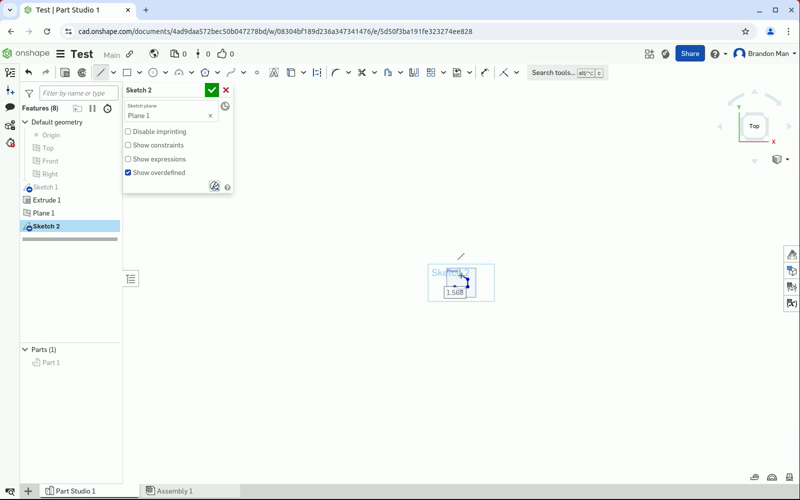
key_down(shift)
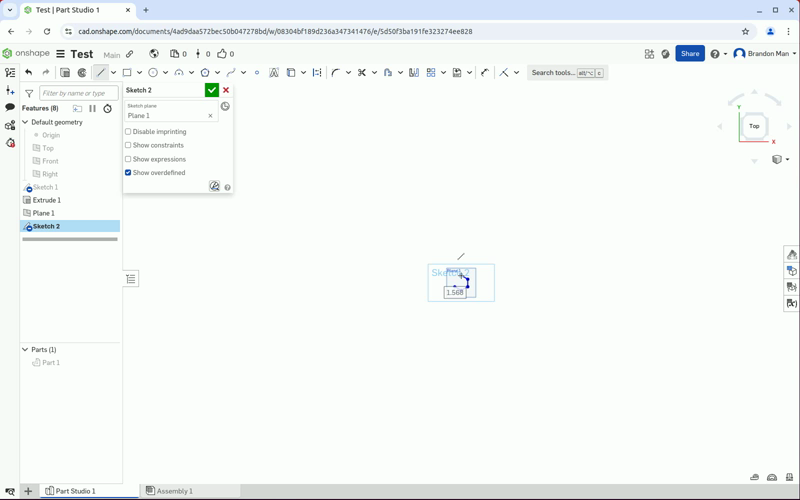
mouse_move(491, 275)
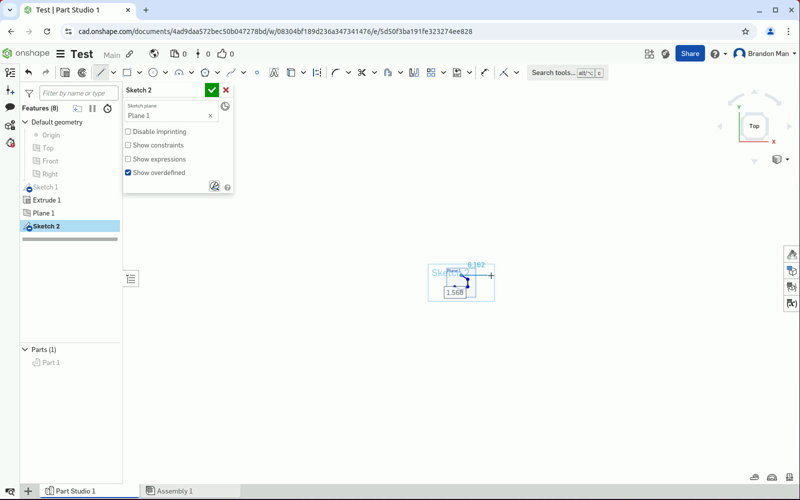
mouse_move(454, 279)
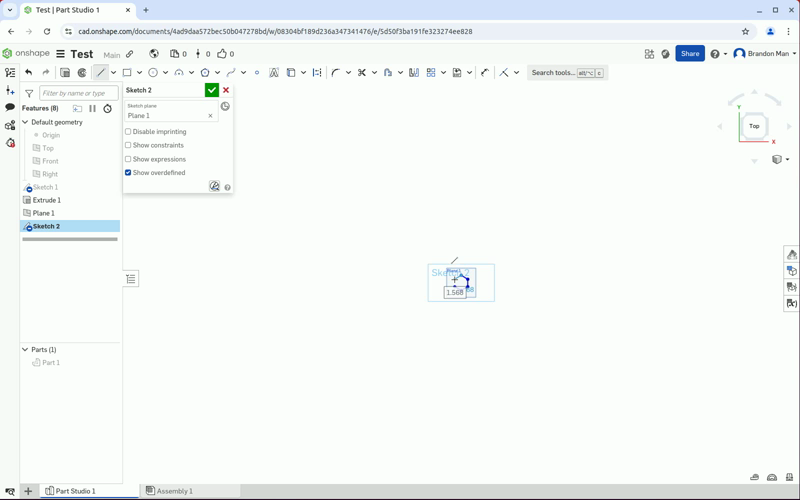
click(454, 279)
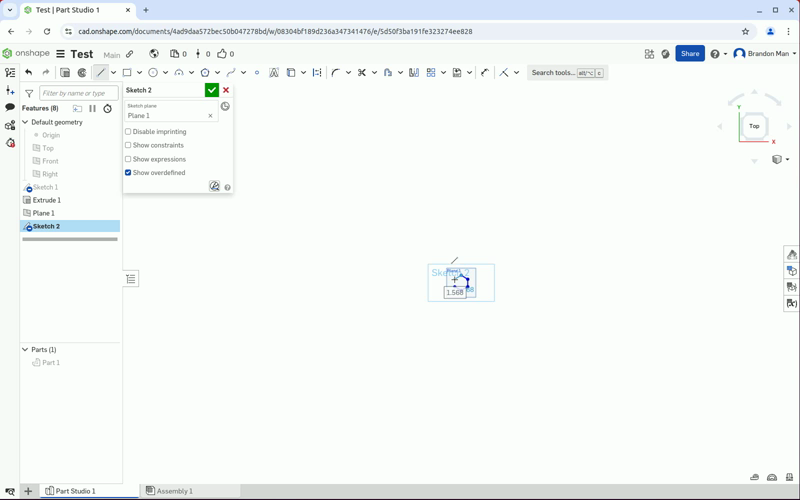
key_up(shift)
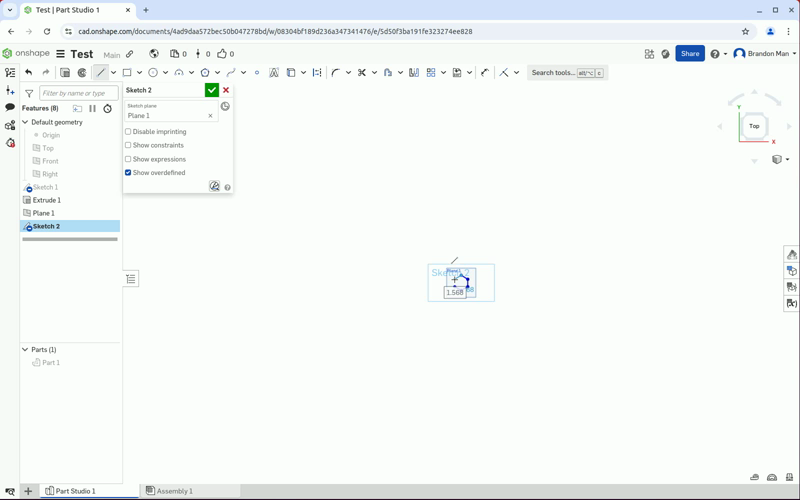
mouse_move(484, 279)
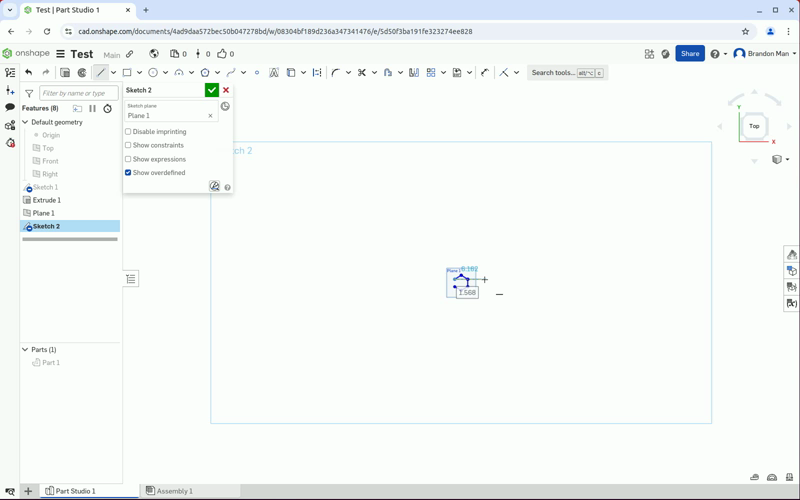
key_down(shift)
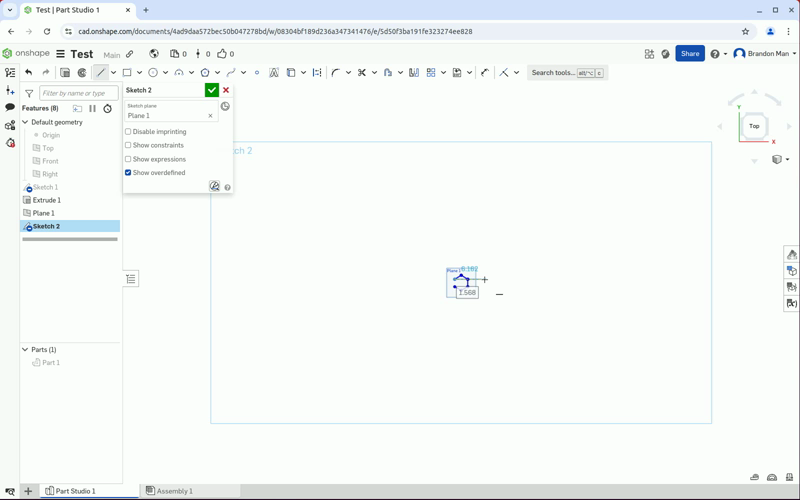
mouse_move(454, 286)
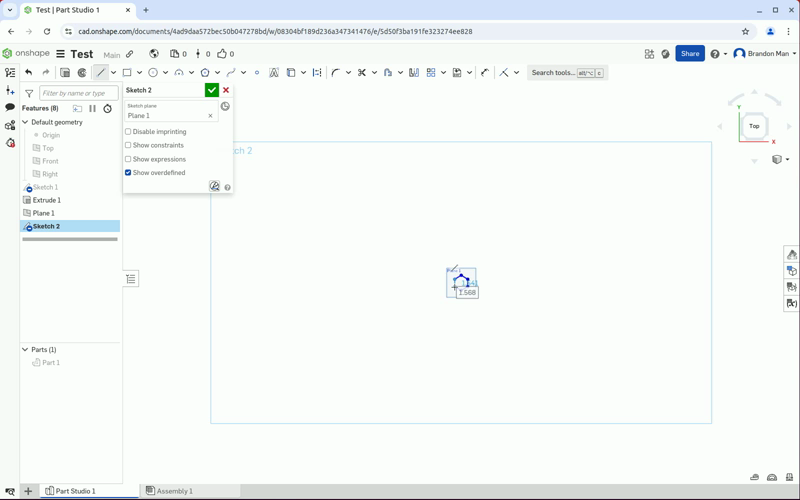
key_up(shift)
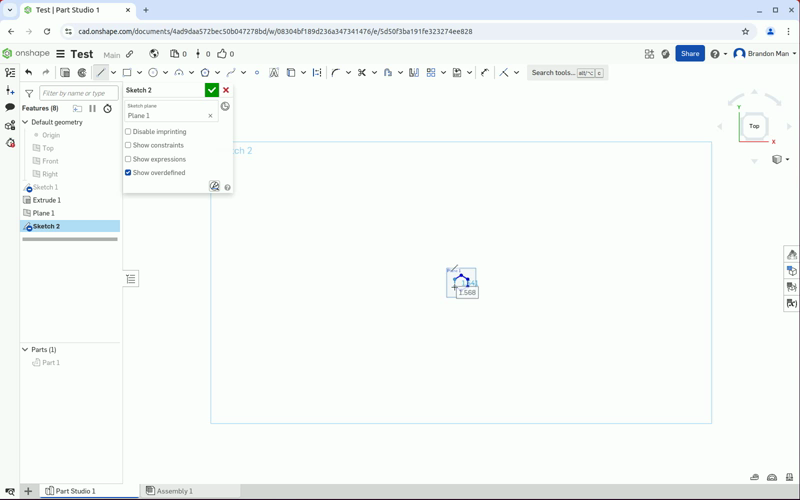
click(454, 286)
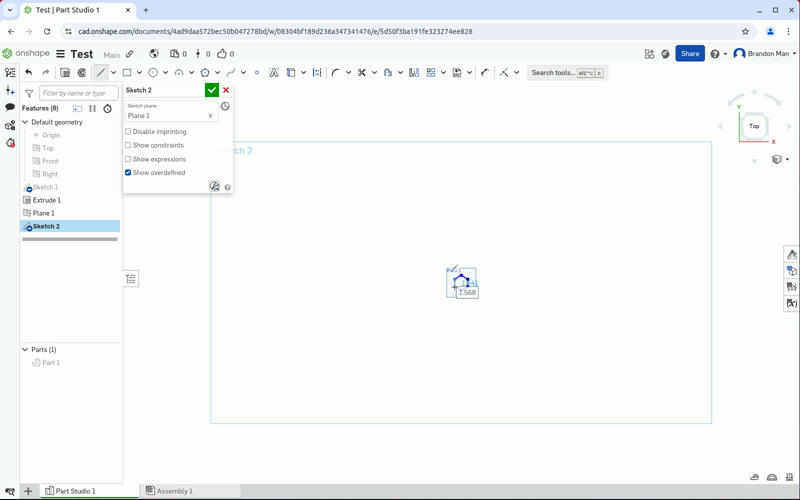
key(esc)
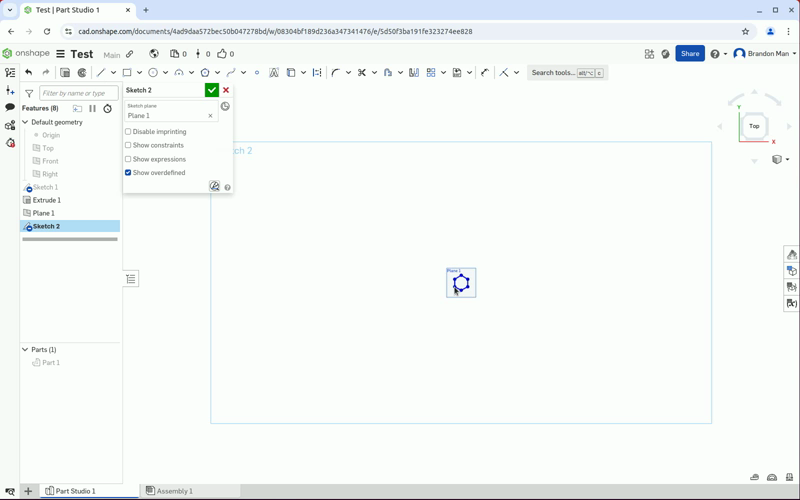
mouse_move(461, 287)
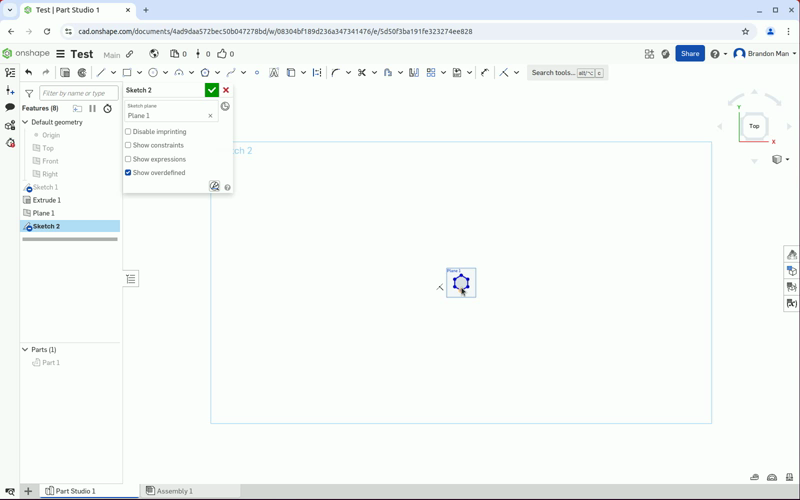
scroll(6)
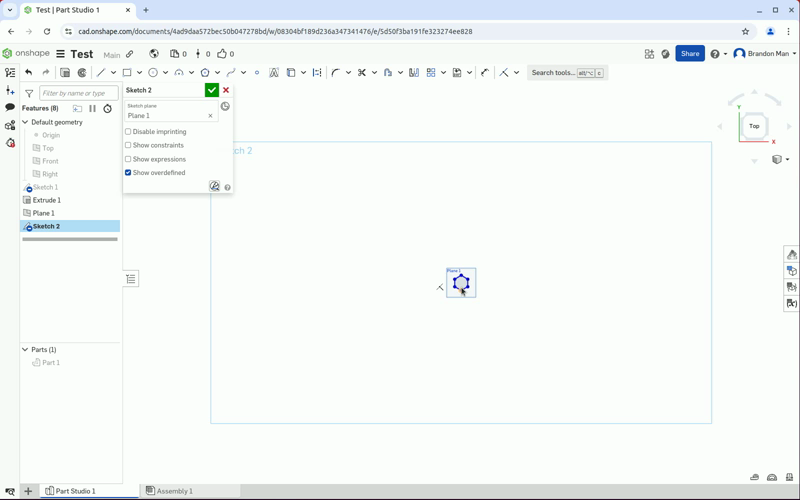
scroll(6)
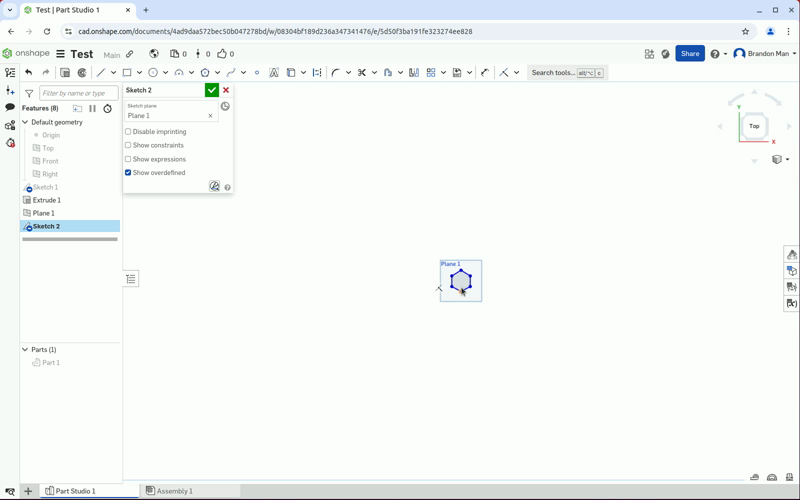
scroll(6)
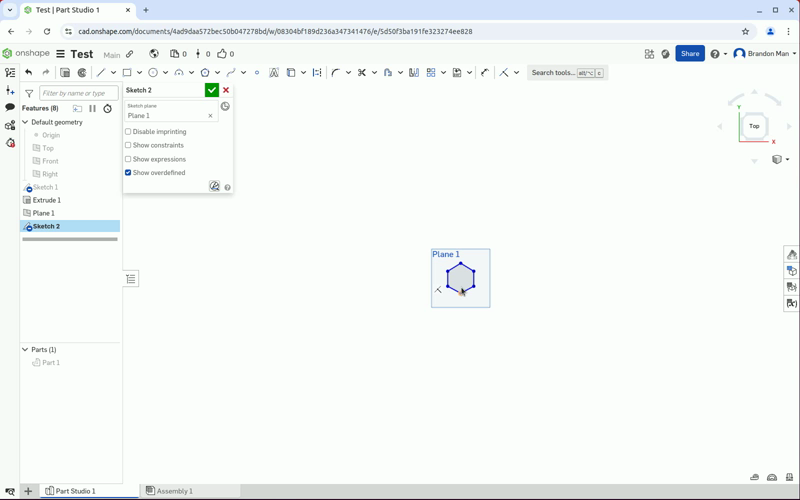
scroll(6)
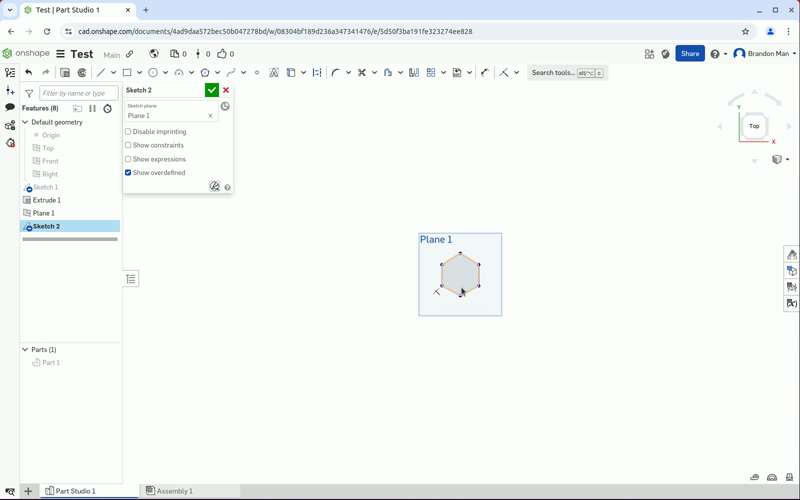
scroll(6)
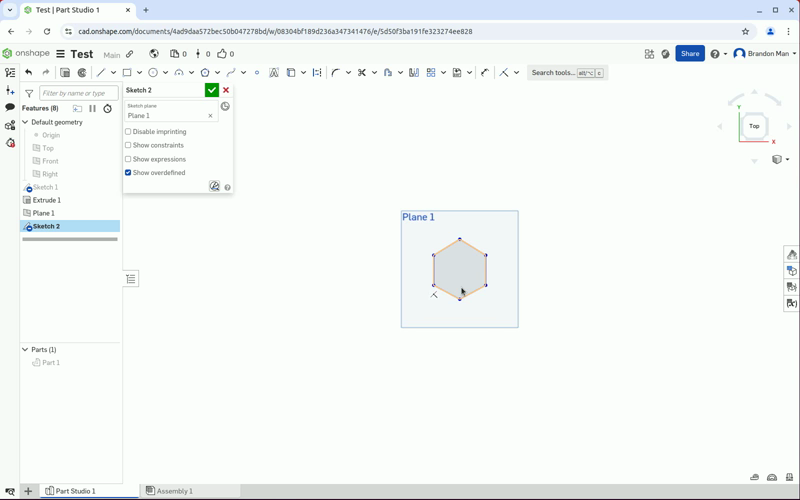
scroll(6)
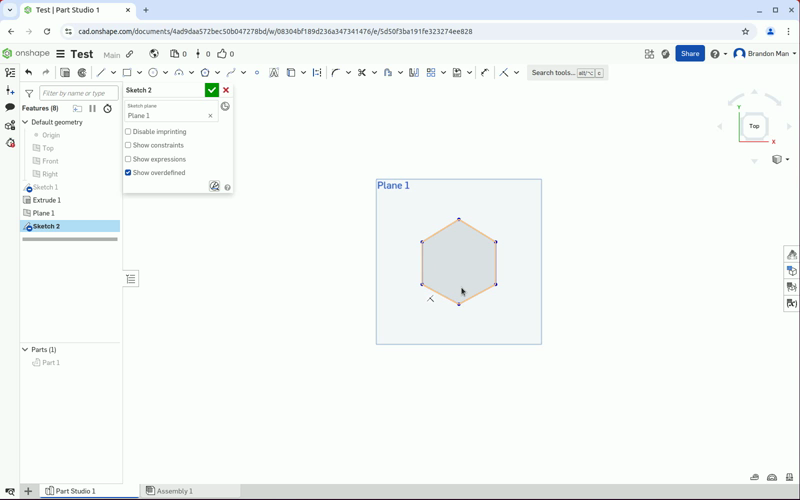
scroll(6)
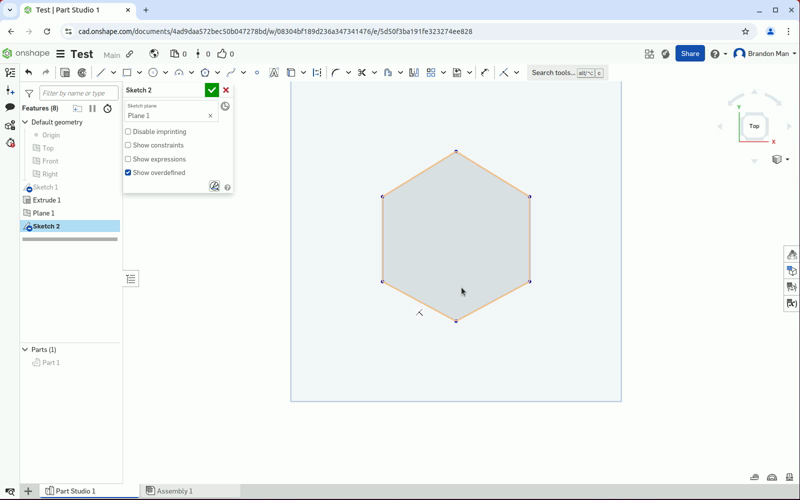
click(461, 287)
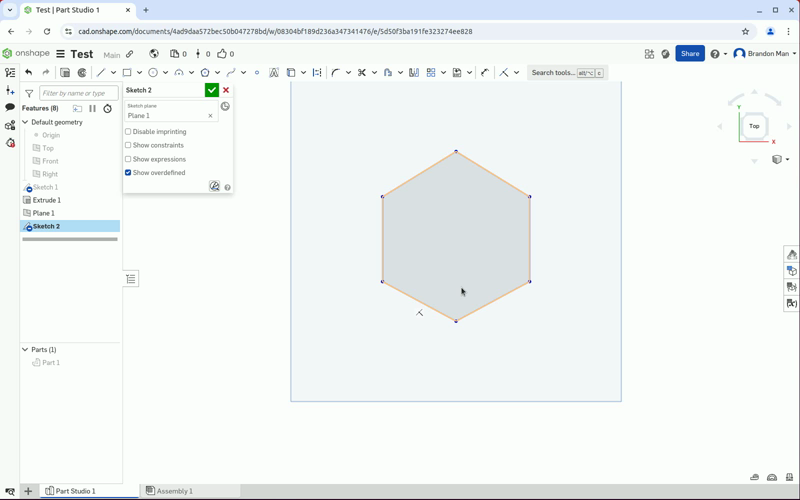
scroll(-6)
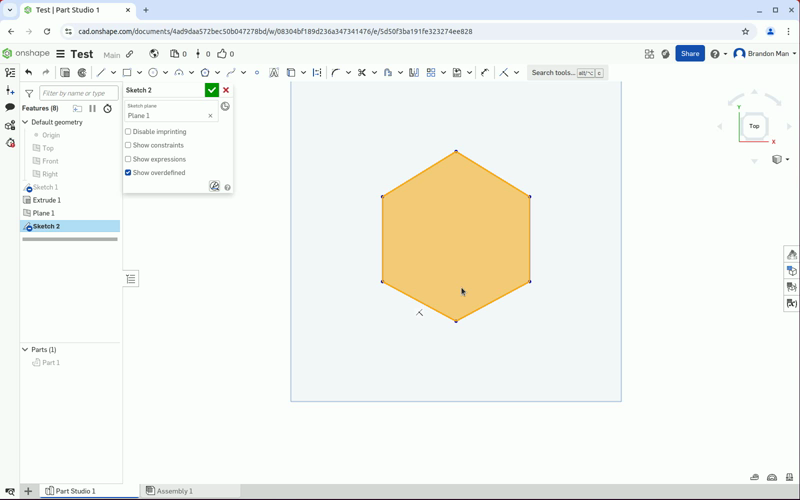
scroll(-6)
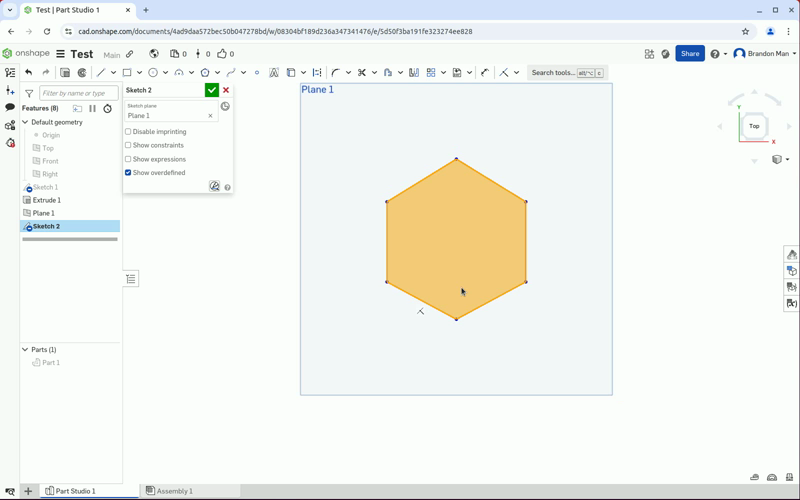
scroll(-6)
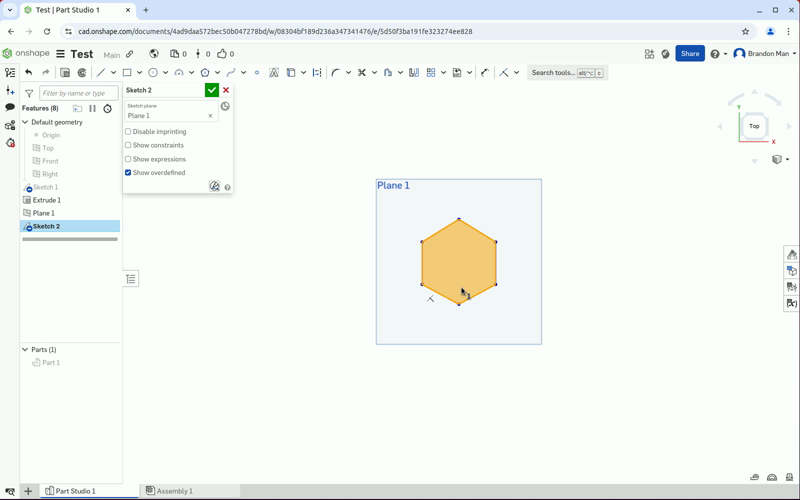
scroll(-6)
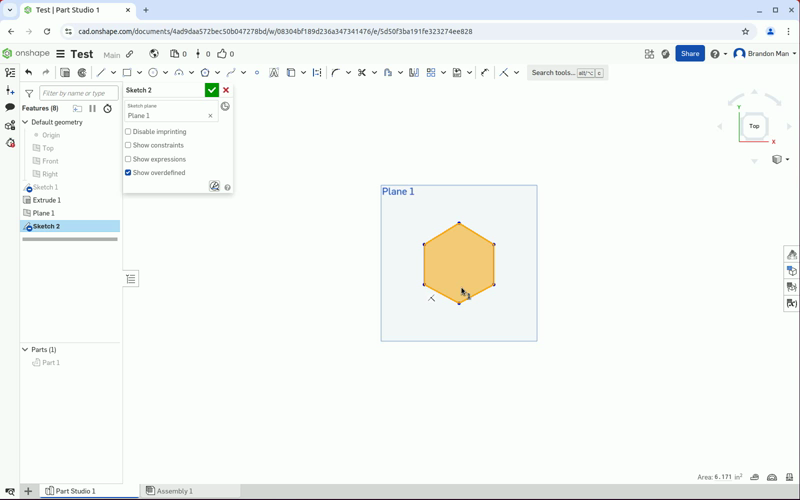
scroll(-6)
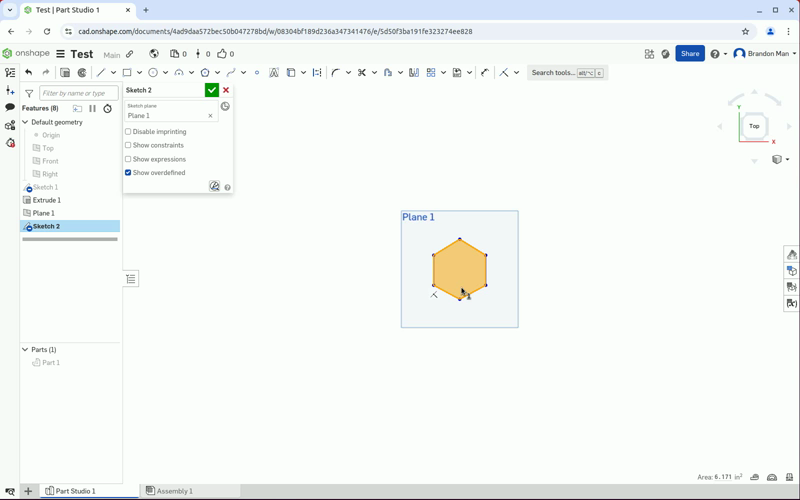
scroll(-6)
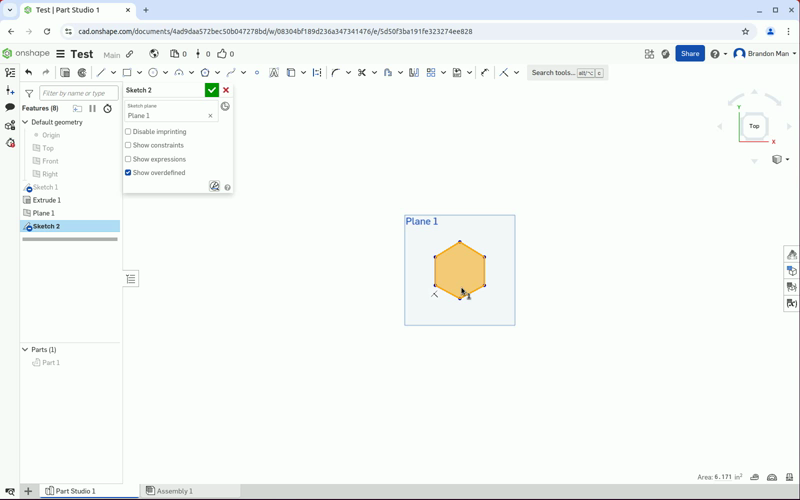
scroll(-6)
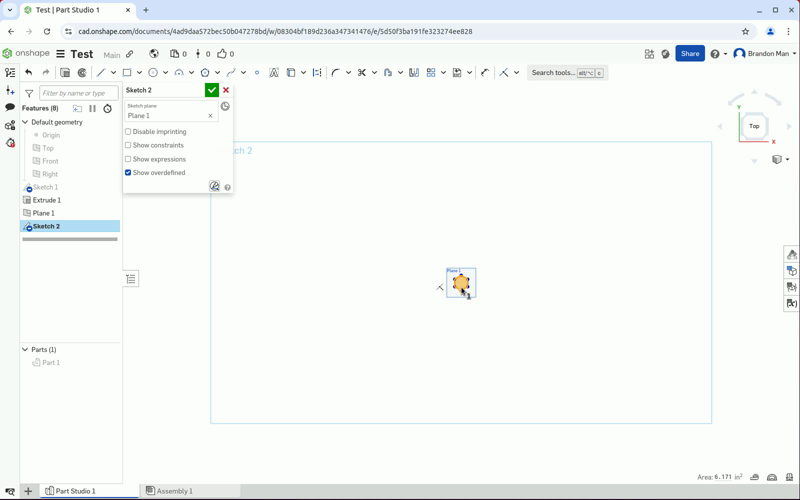
mouse_move(73, 352)
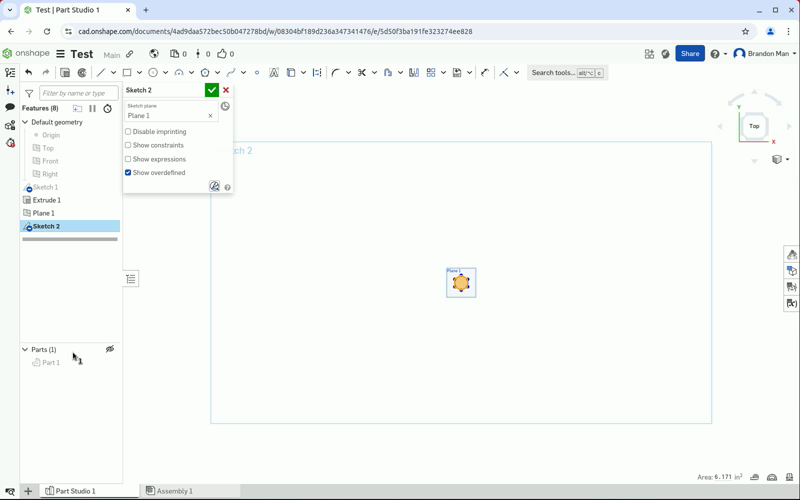
key(shift+y)
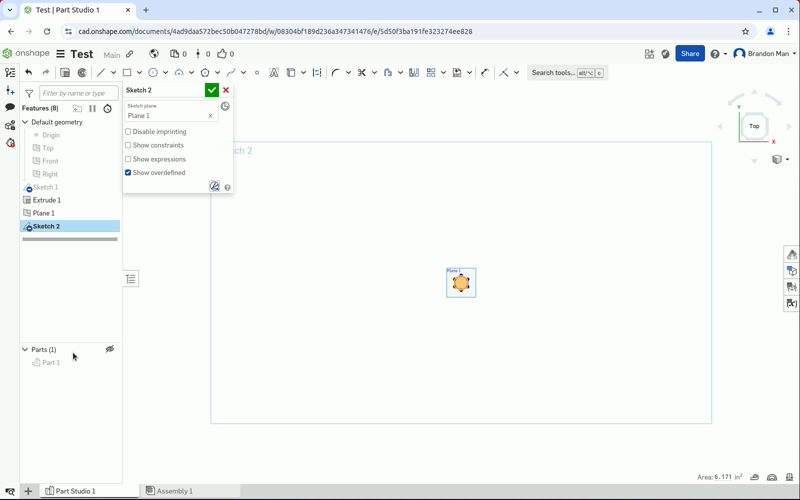
key(shift+e)
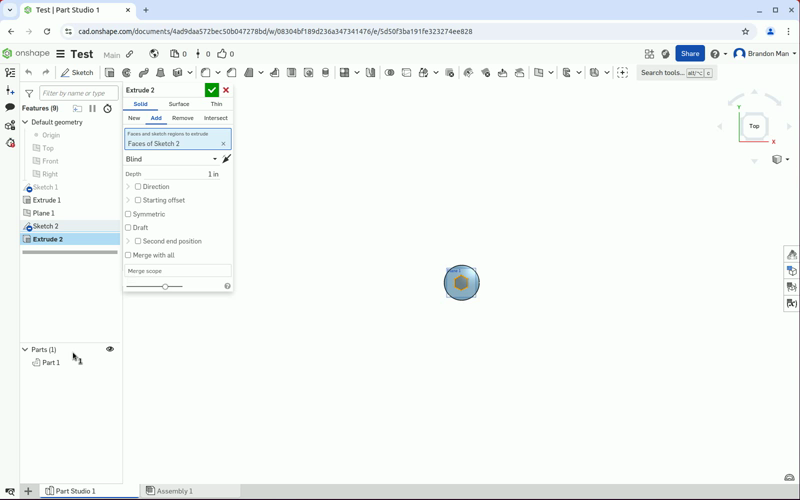
mouse_move(143, 106)
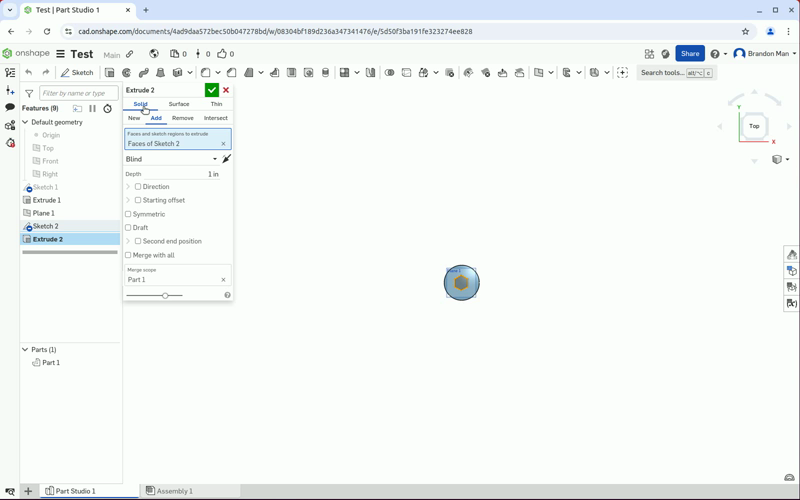
click(143, 106)
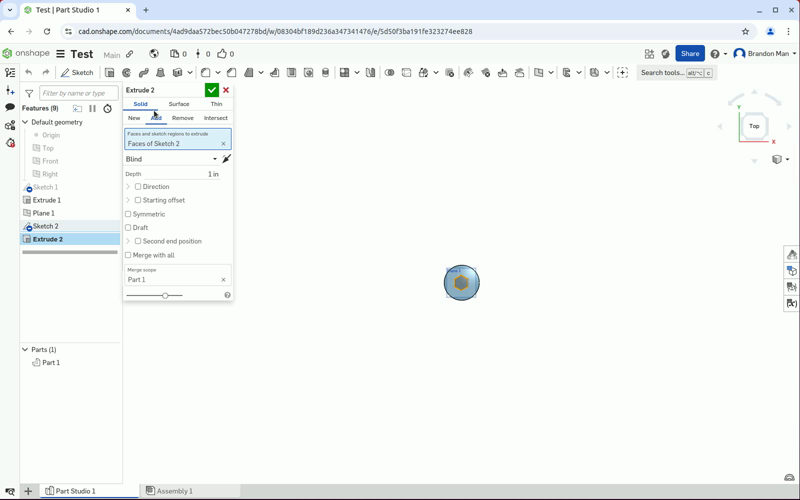
mouse_move(186, 120)
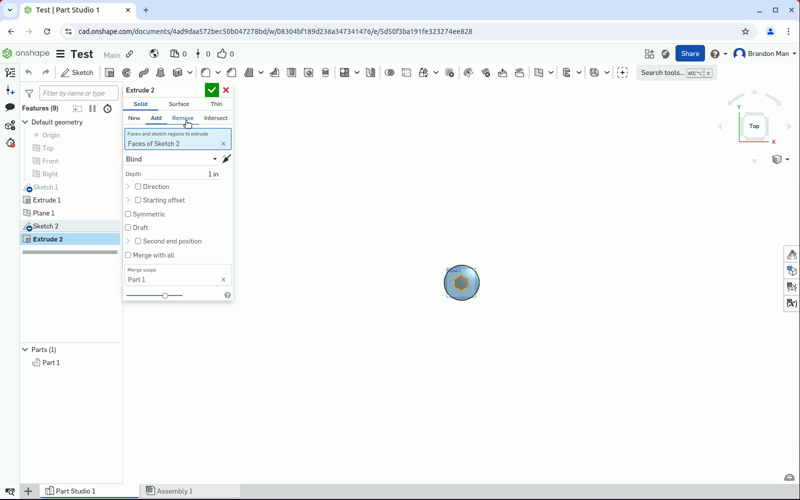
click(186, 120)
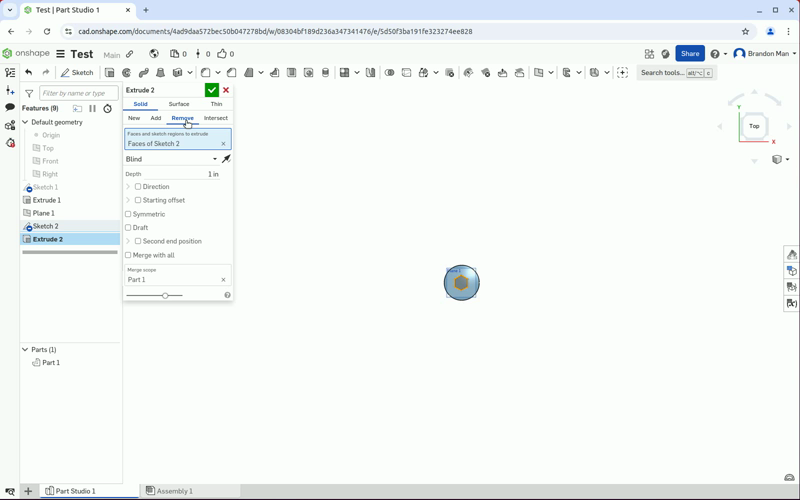
key(tab, 4)
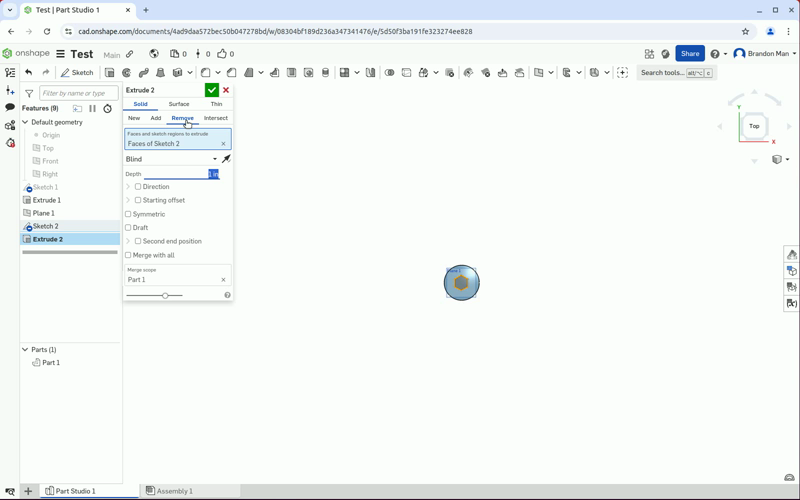
text(27.682)
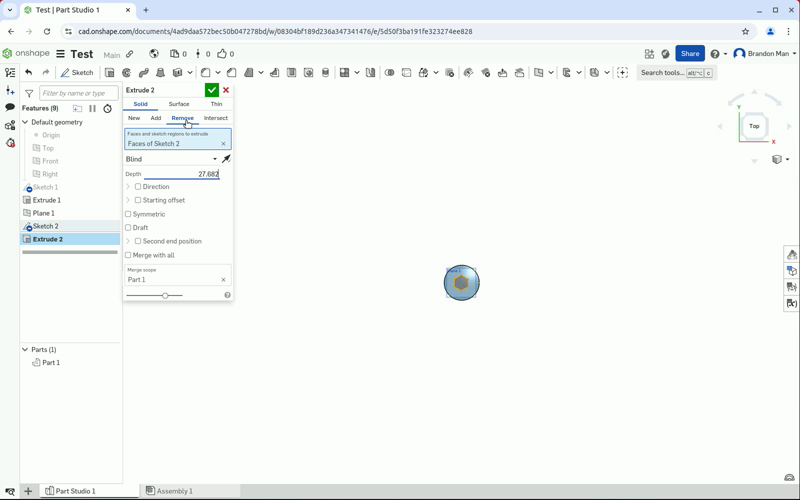
key(tab, 6)
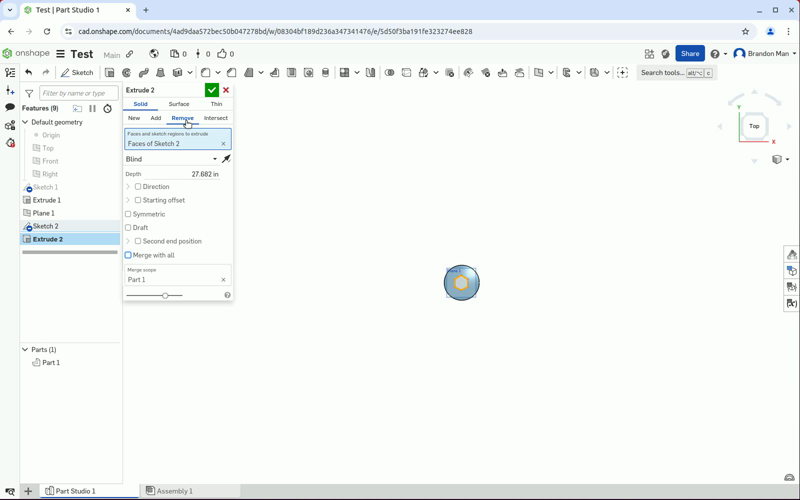
key(space)
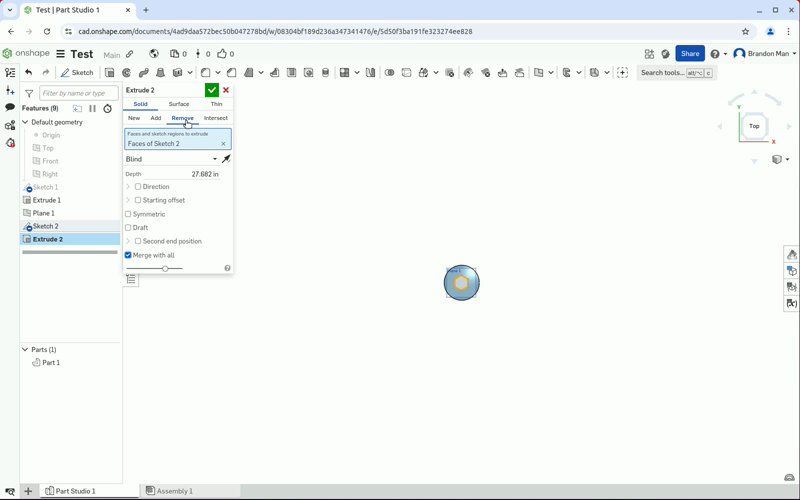
key(enter)
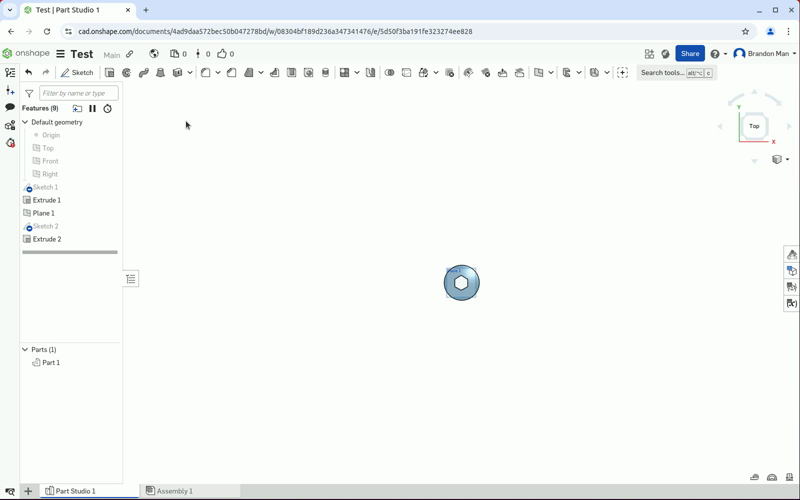
key(shift+h)
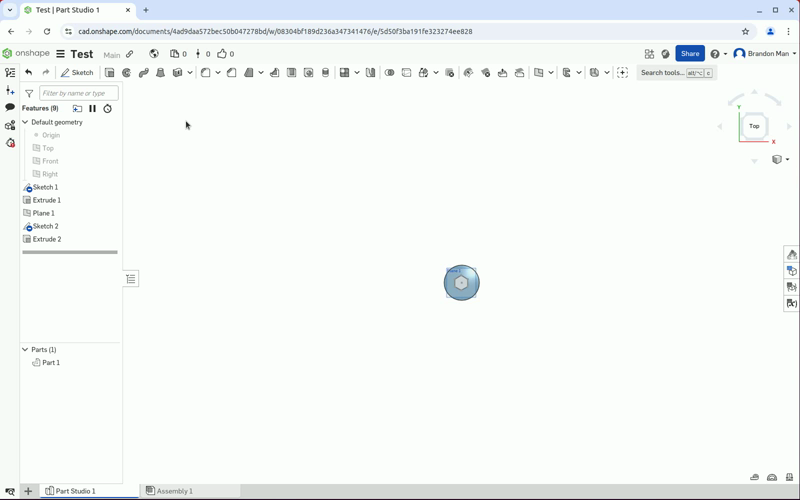
key(shift+h)
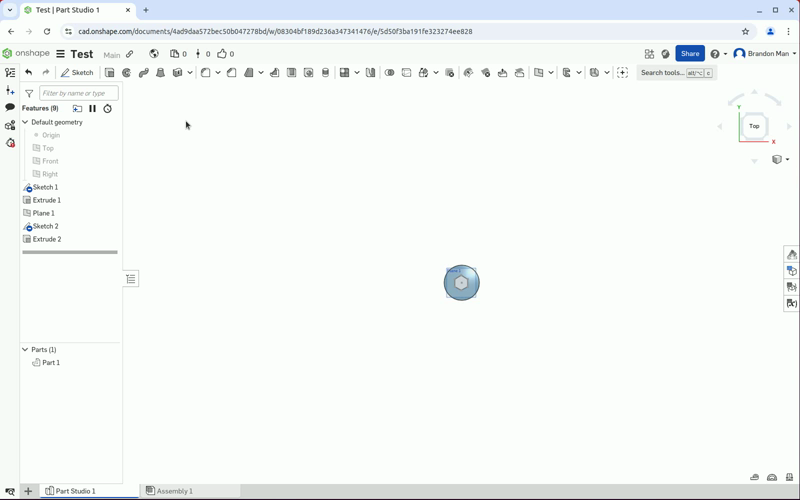
key(shift+7)
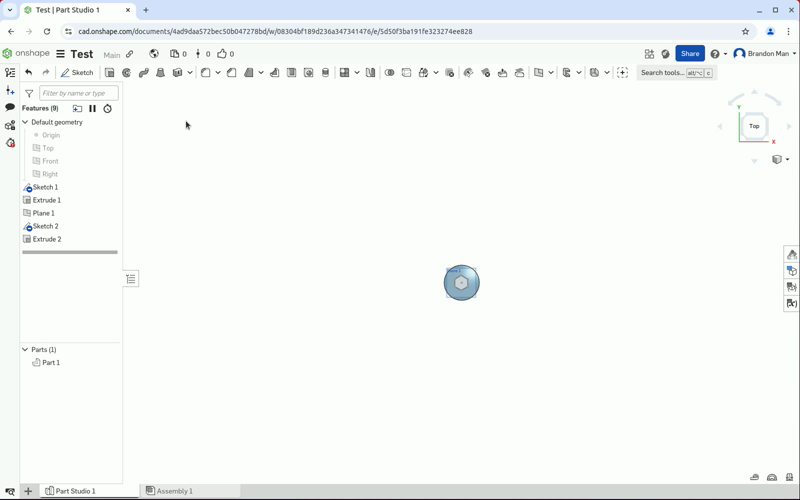
key(up, 3)
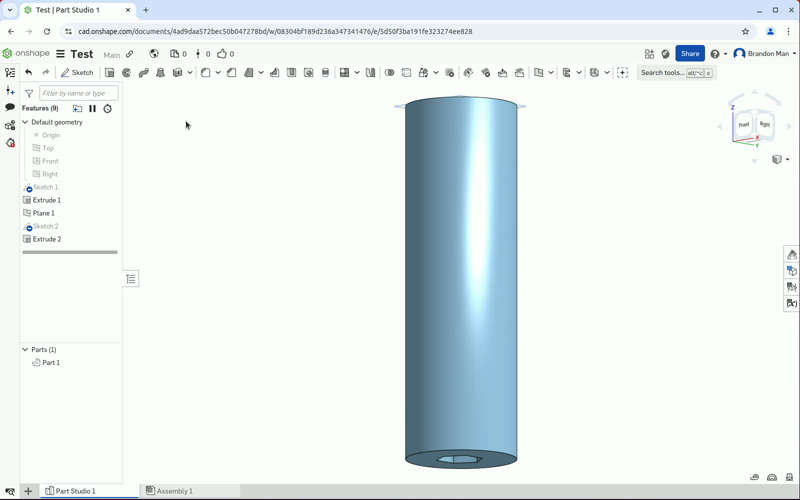
key(left, 3)
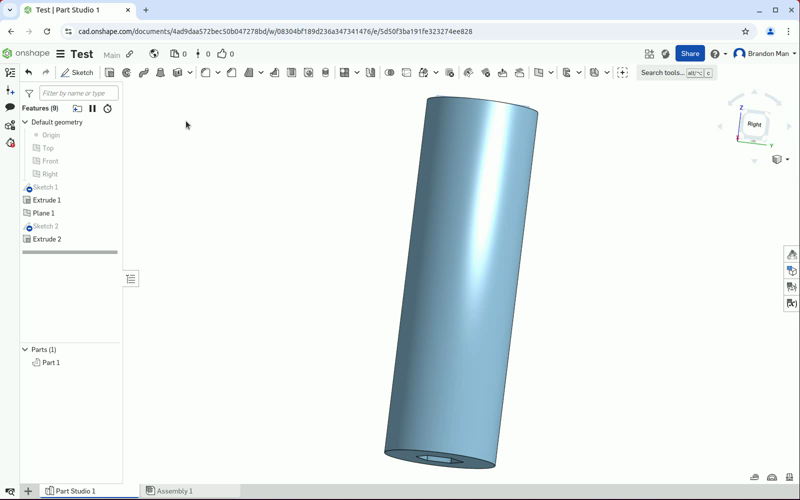
key(right, 3)
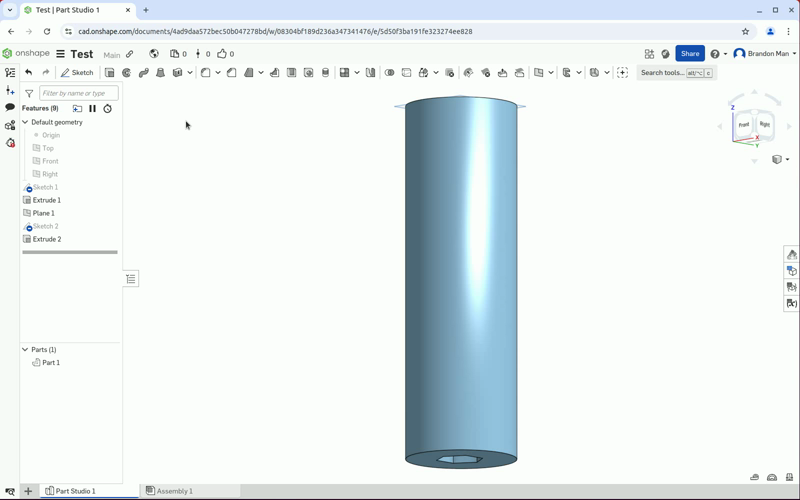
key(down, 3)
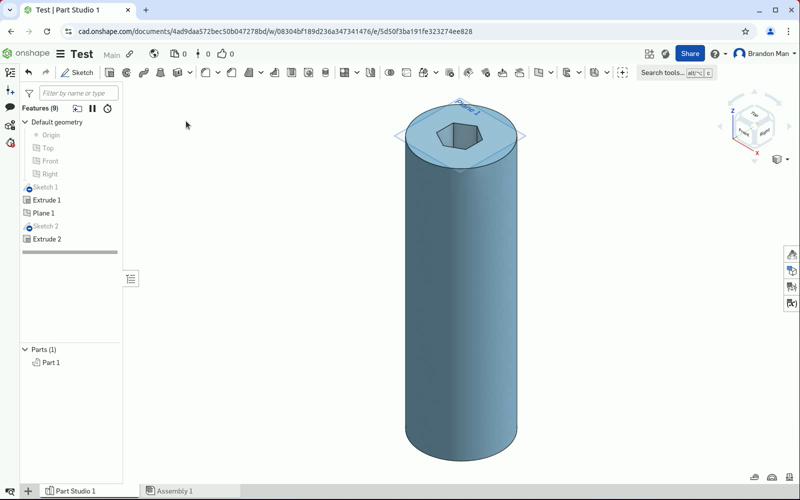
mouse_move(73, 189)
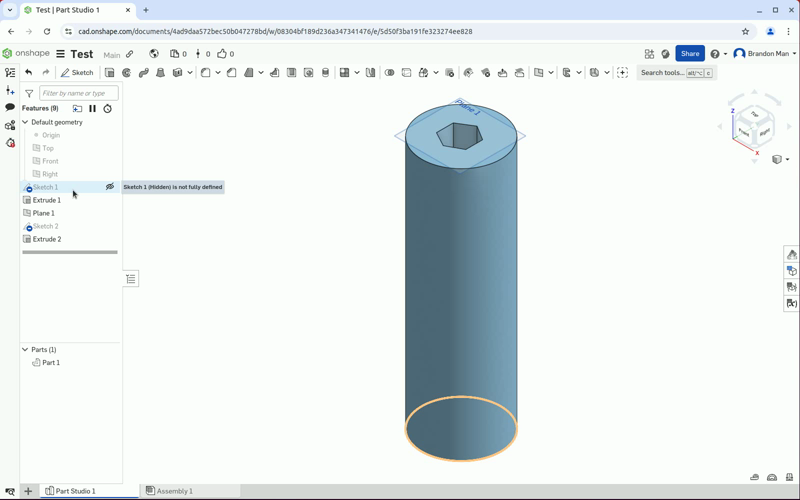
click(73, 189)